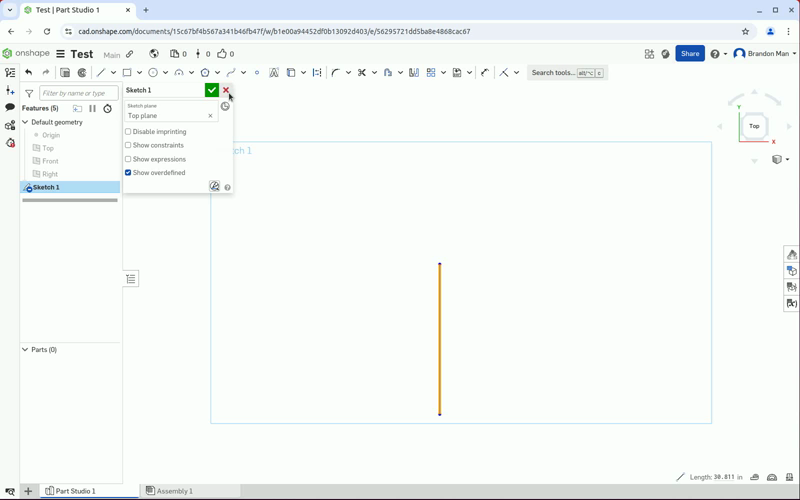
key(shift+h)
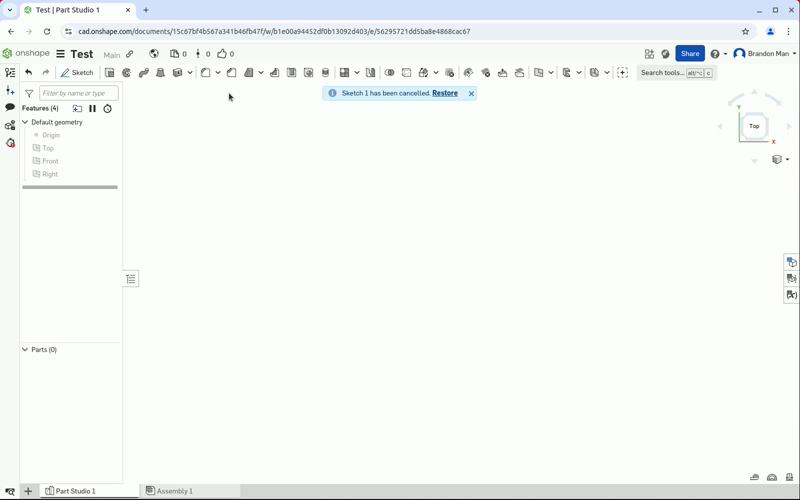
mouse_move(73, 352)
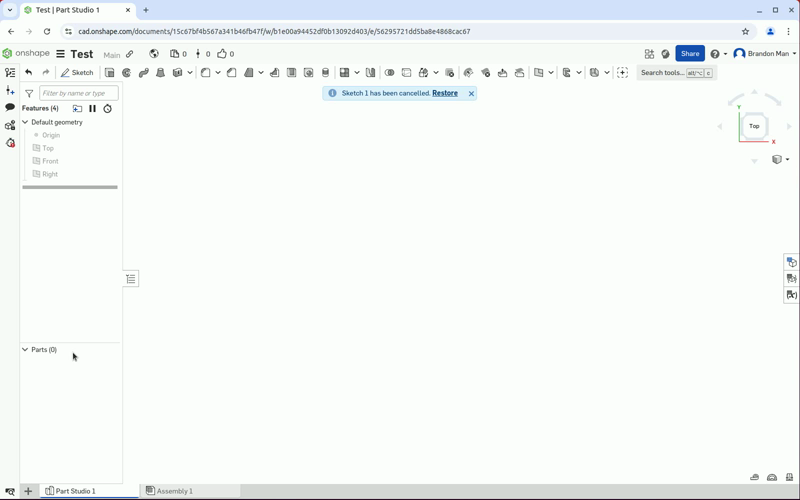
key(y)
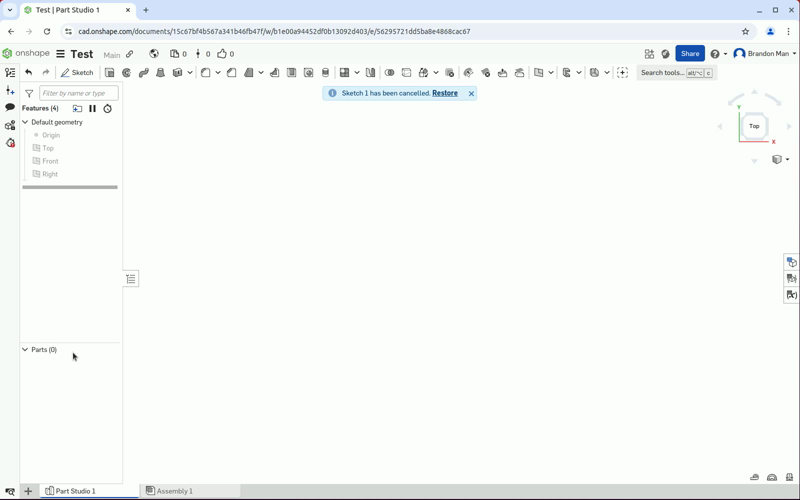
key(shift+p)
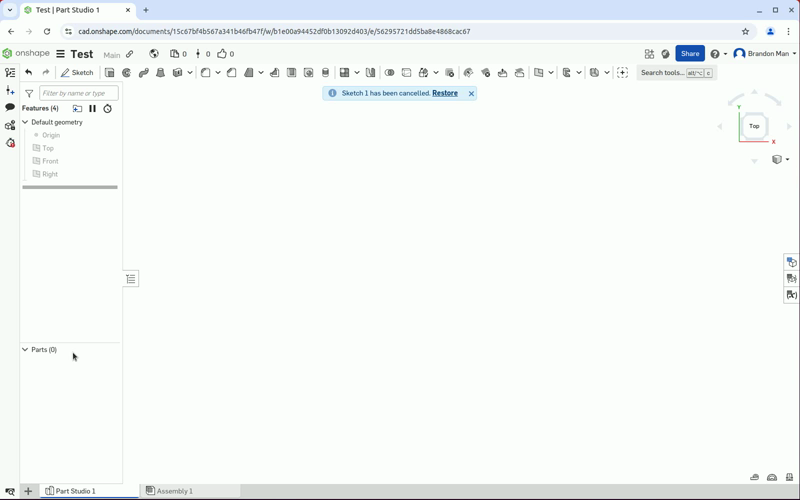
key(space)
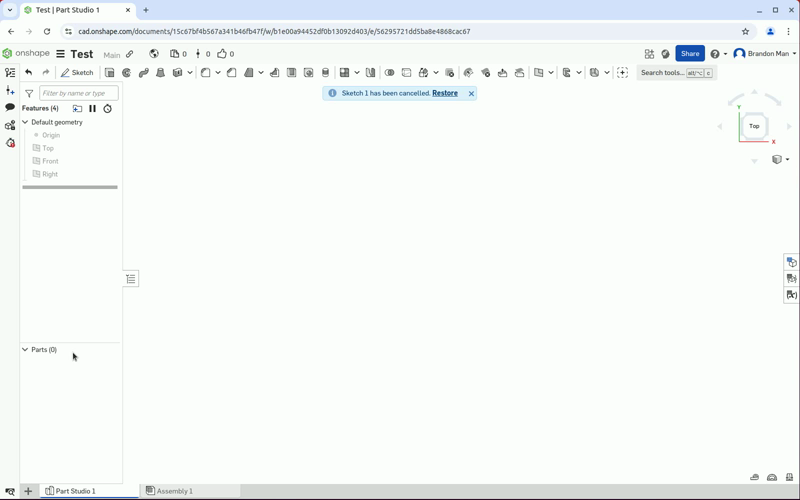
key_down(shift)
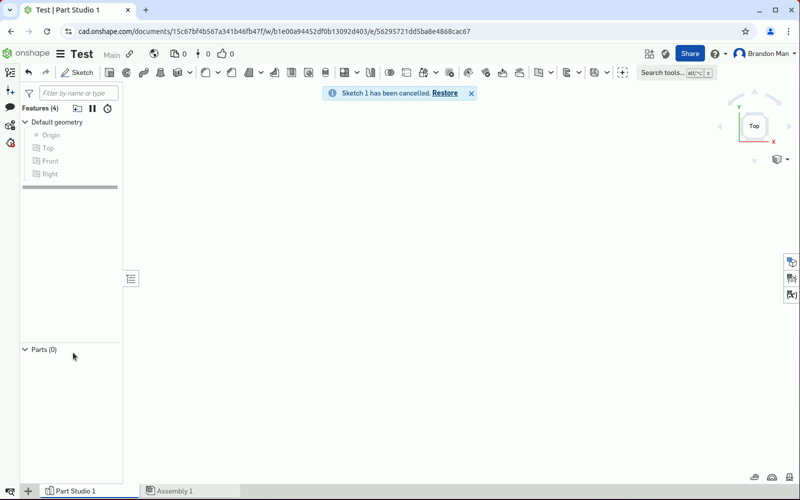
key(up)
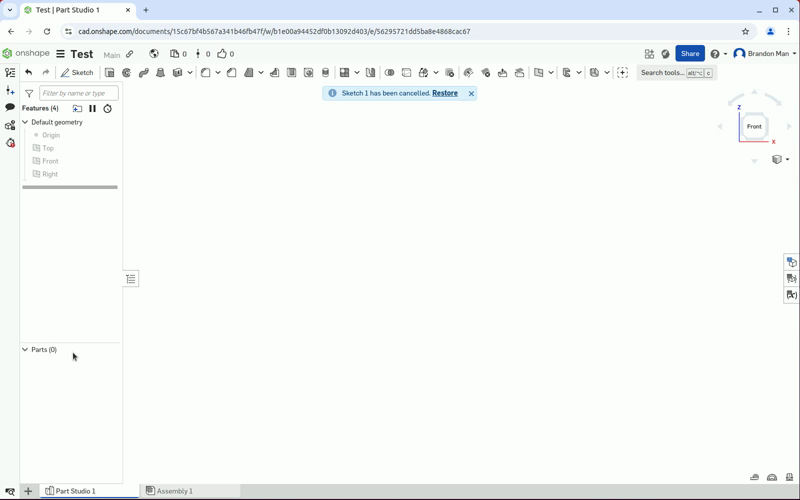
key_up(shift)
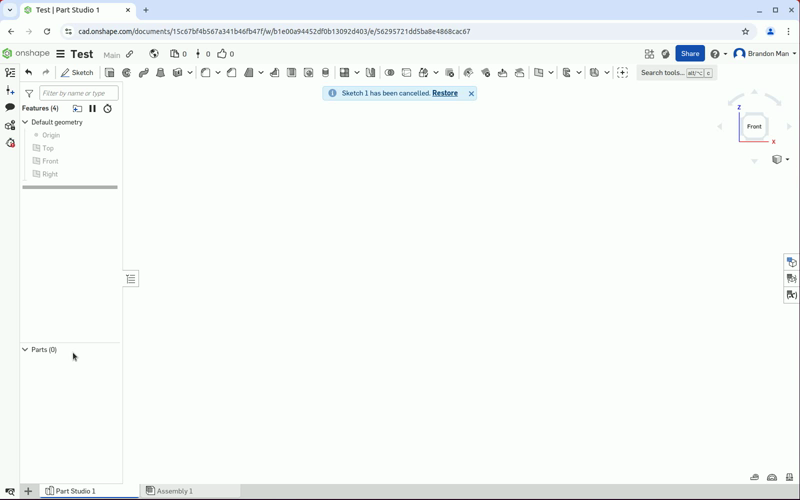
mouse_move(73, 352)
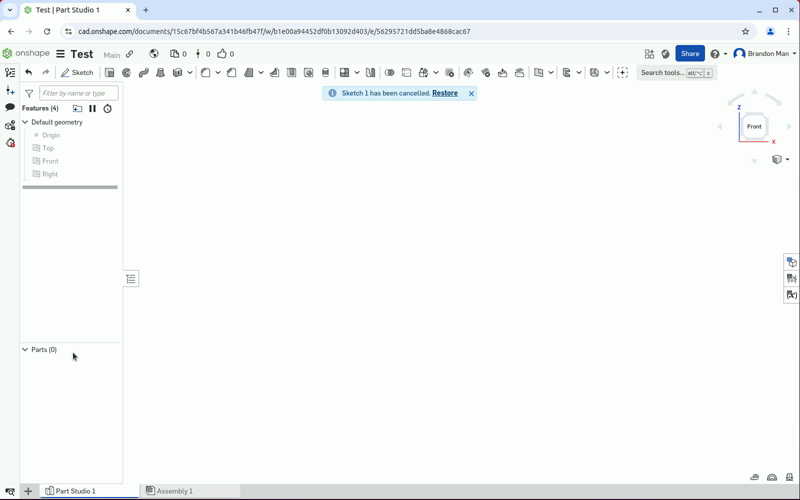
key(shift+y)
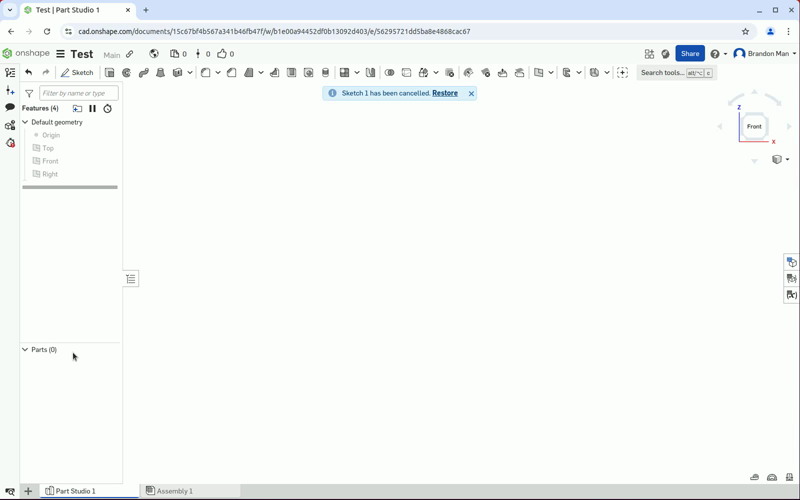
key(shift+s)
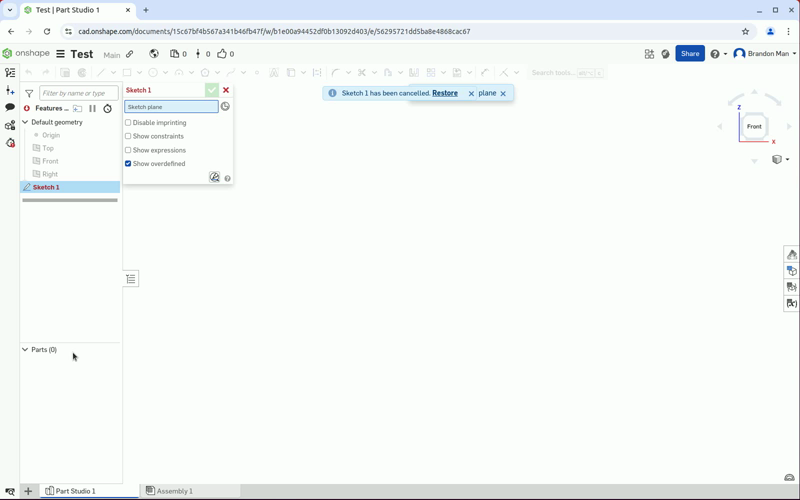
mouse_move(73, 163)
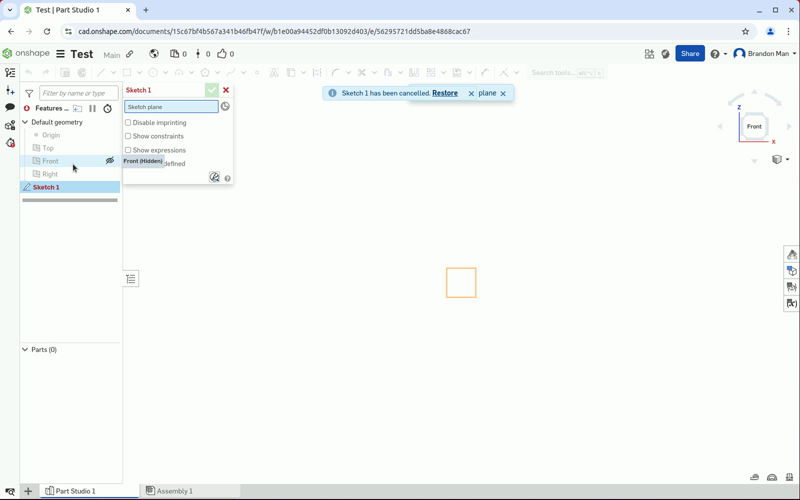
click(73, 163)
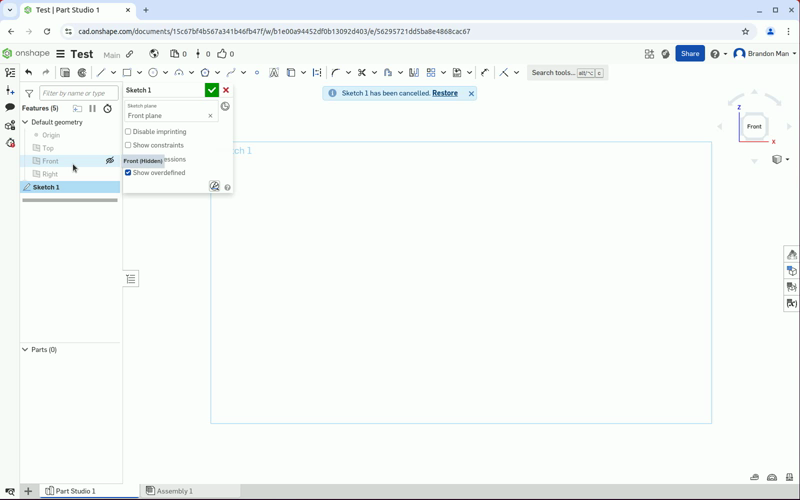
mouse_move(73, 352)
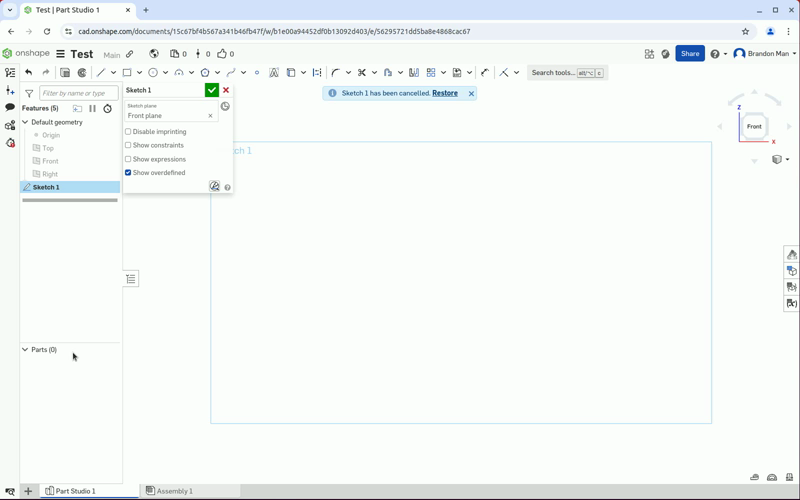
key(y)
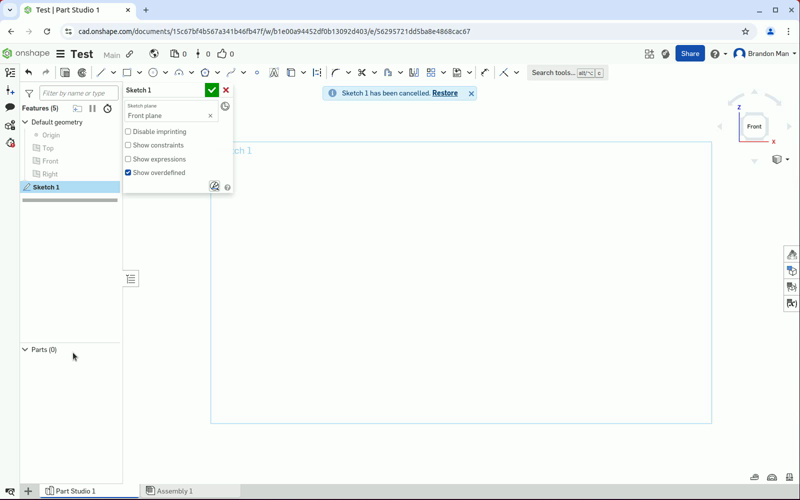
key(l)
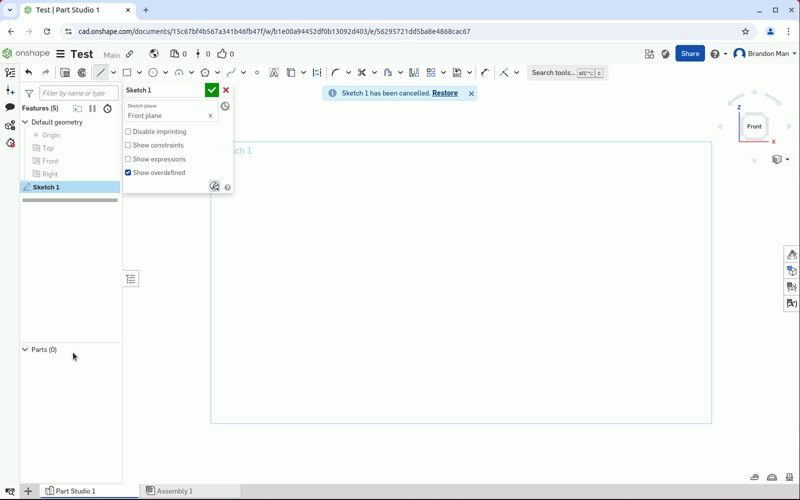
key_down(shift)
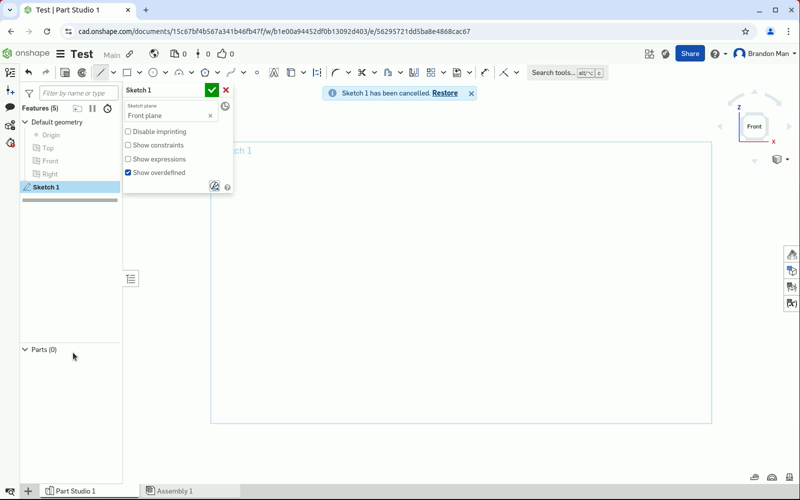
mouse_move(348, 282)
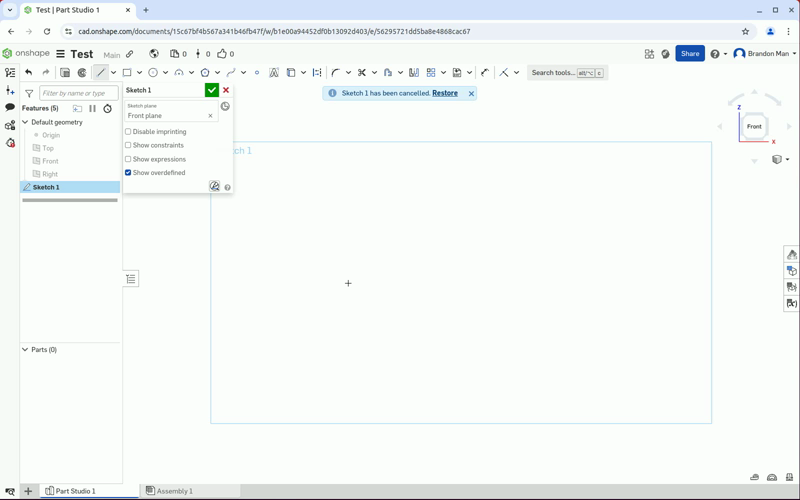
click(348, 282)
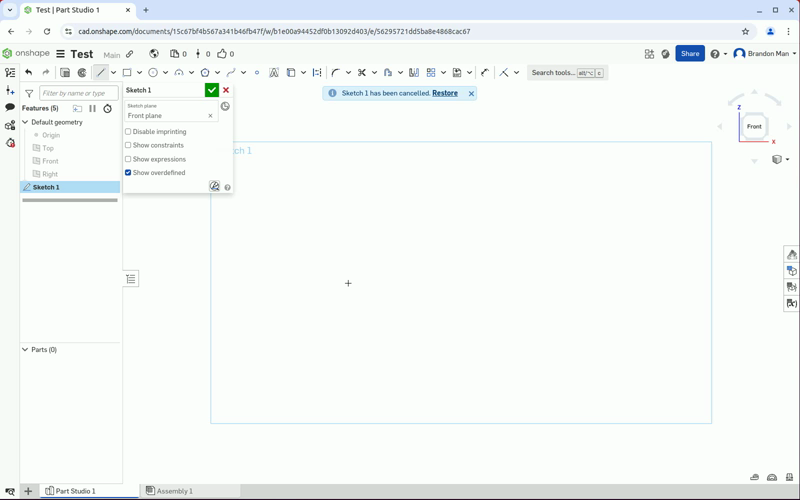
key_up(shift)
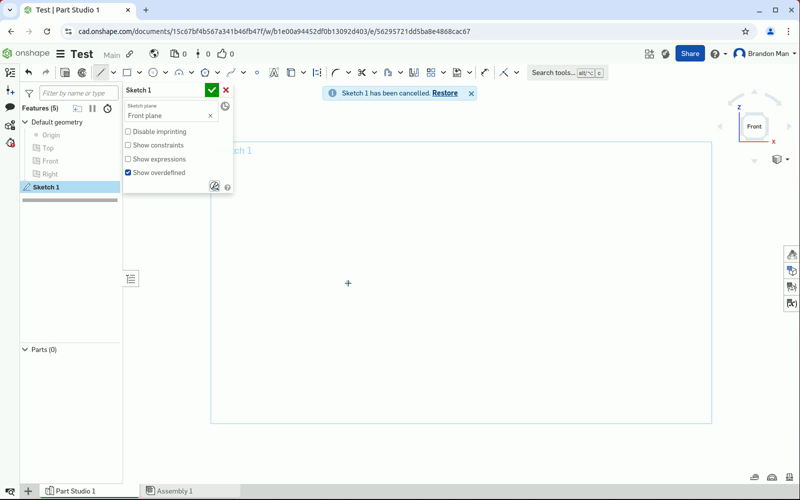
key_down(shift)
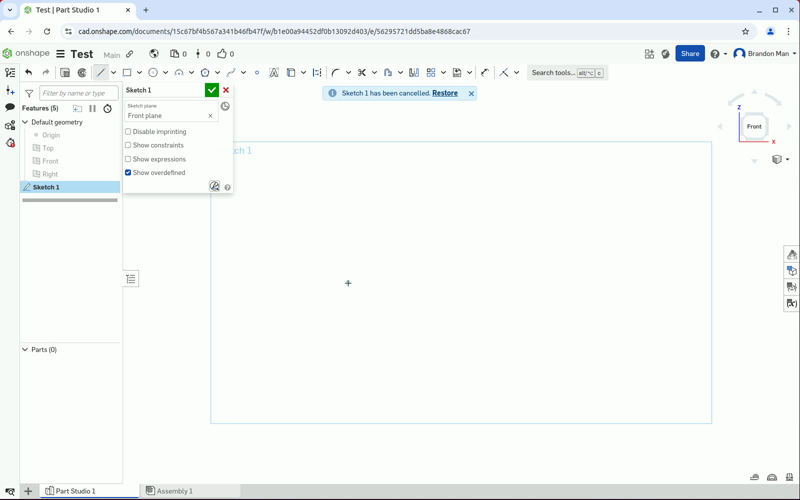
mouse_move(460, 282)
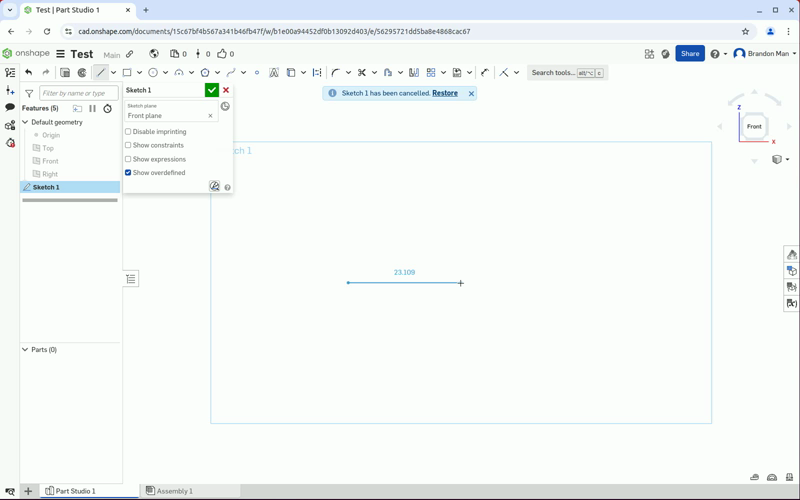
click(460, 282)
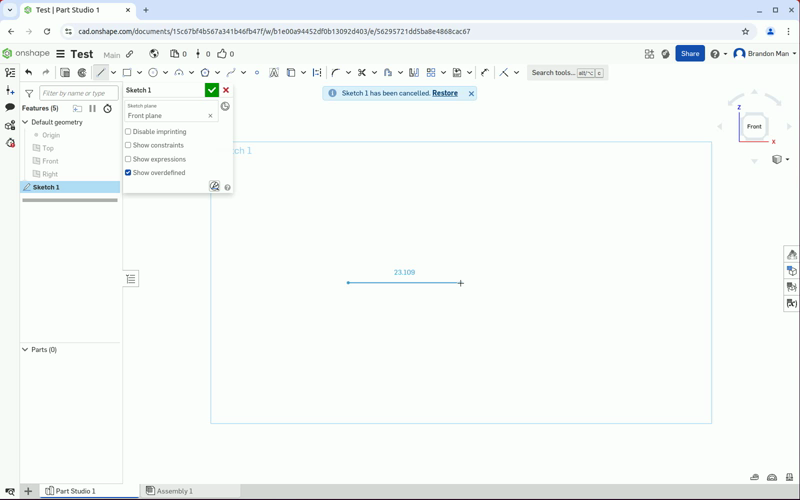
key_up(shift)
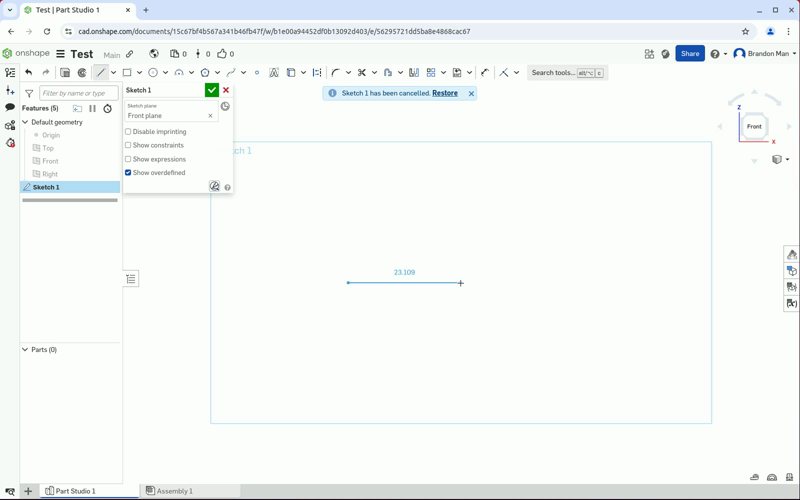
key_down(shift)
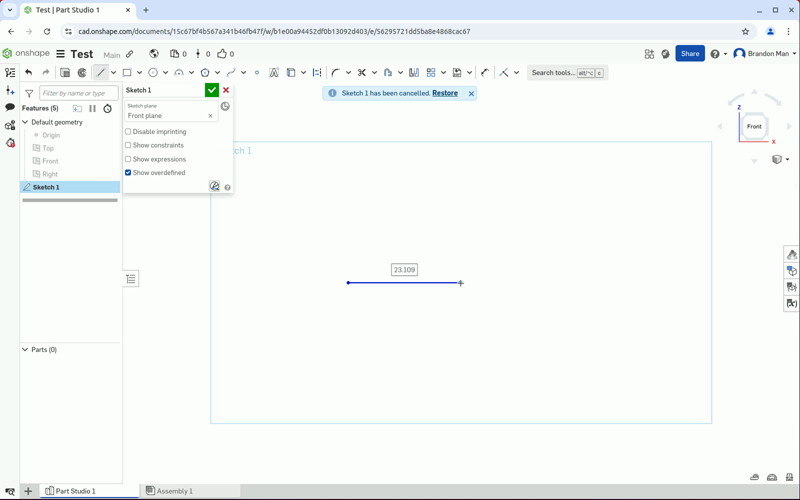
mouse_move(460, 170)
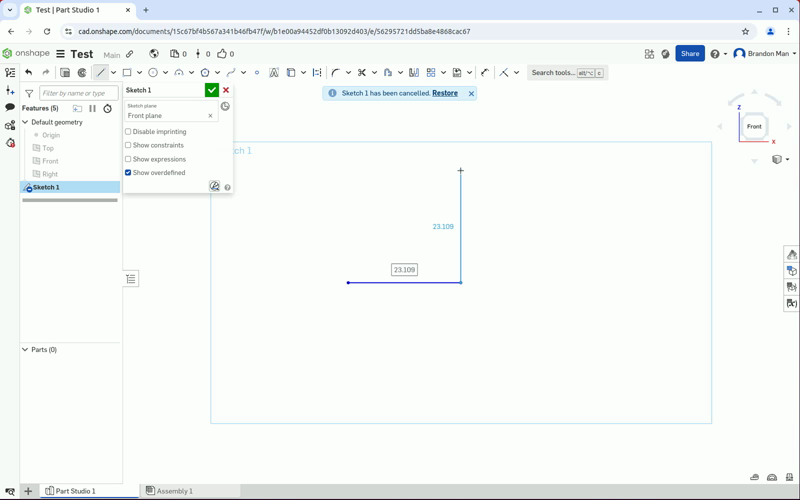
click(460, 170)
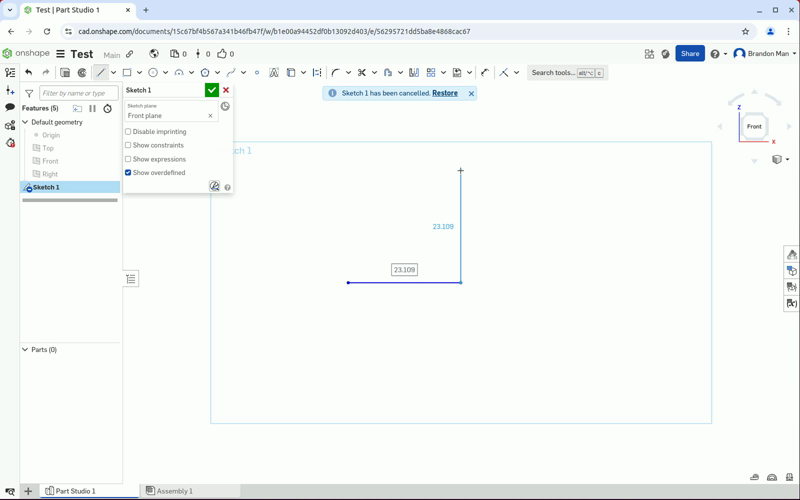
key_up(shift)
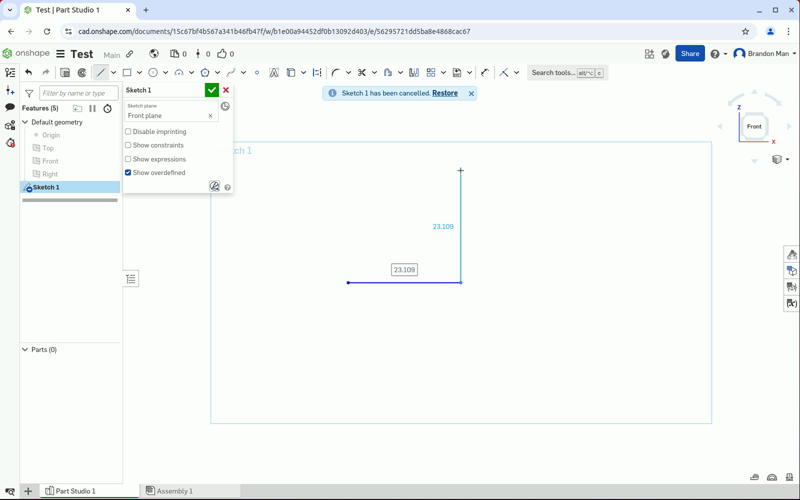
key_down(shift)
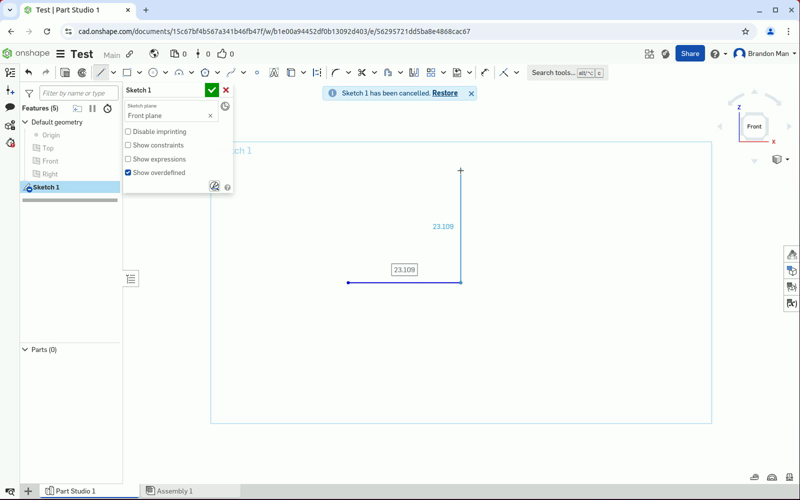
mouse_move(348, 170)
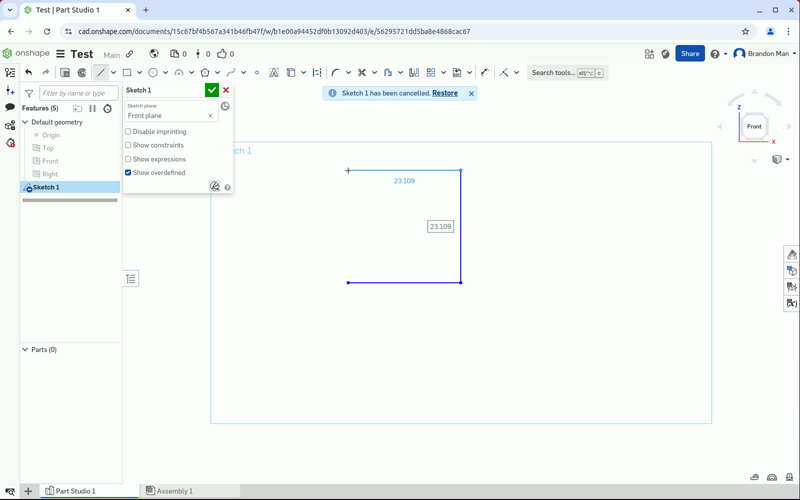
click(348, 170)
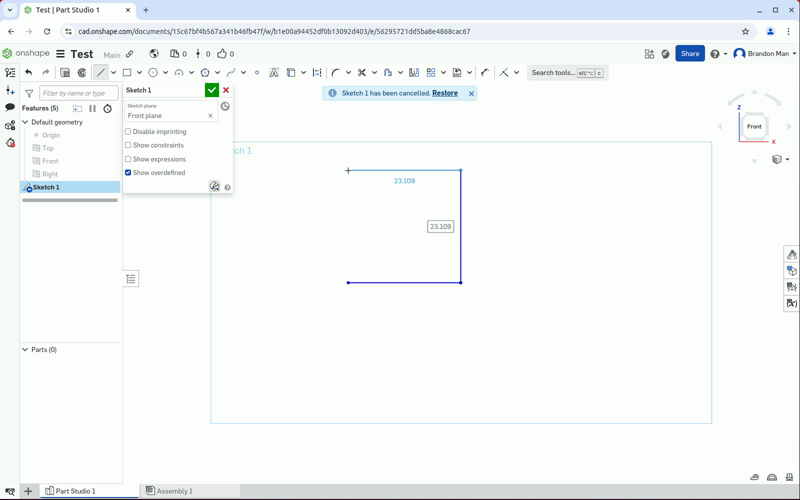
key_up(shift)
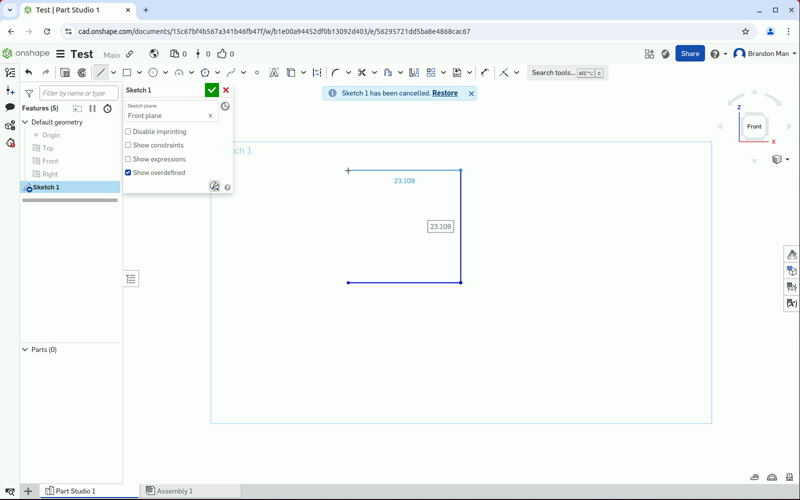
key_down(shift)
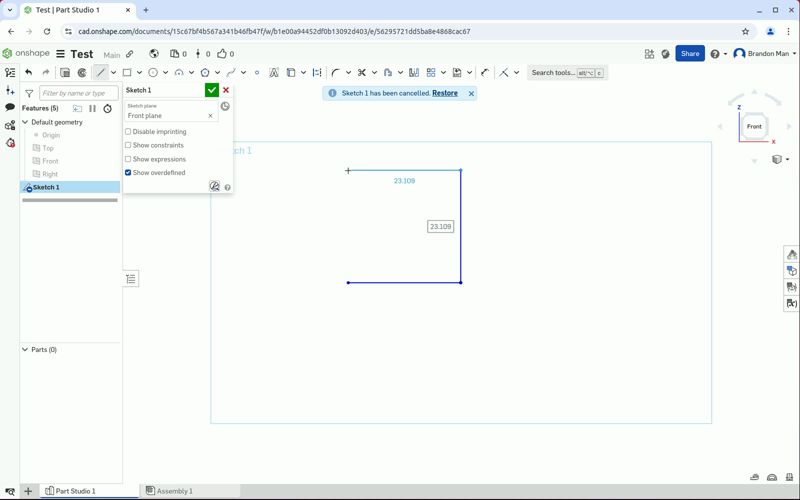
mouse_move(348, 282)
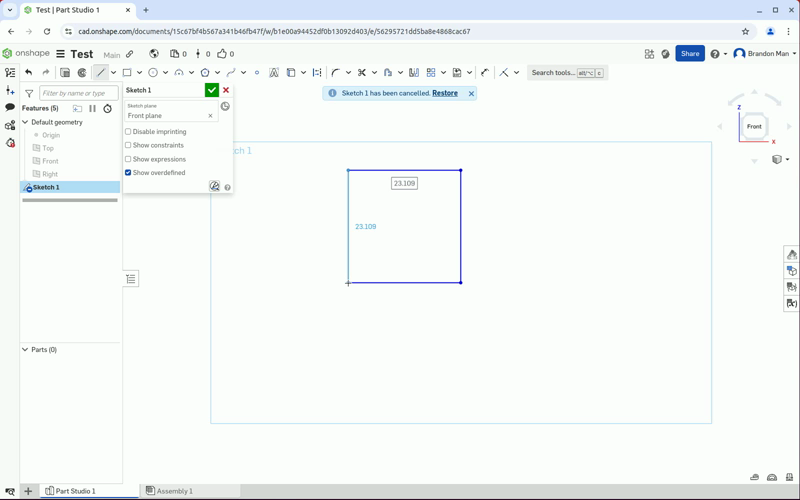
key_up(shift)
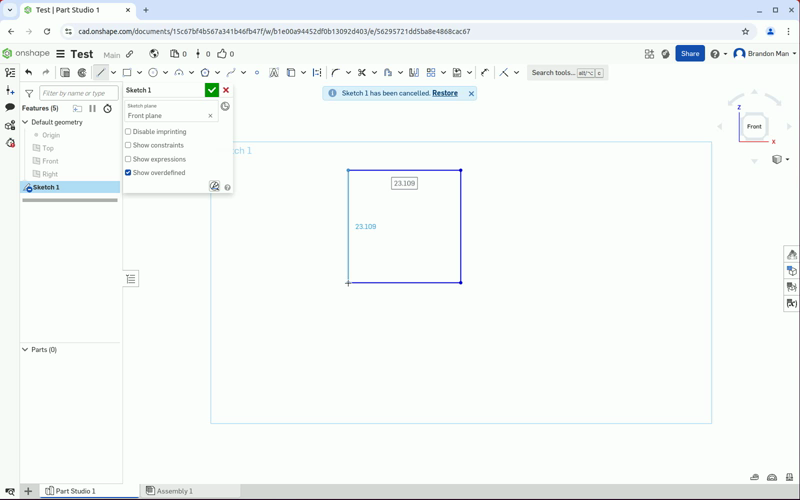
click(348, 282)
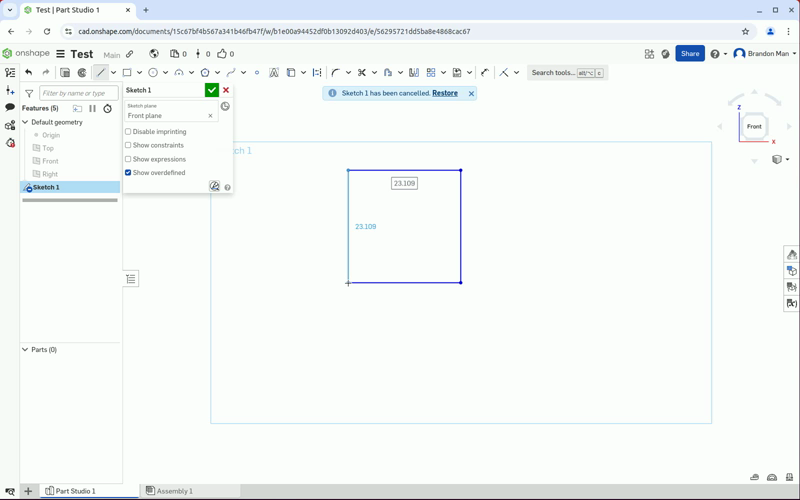
key(esc)
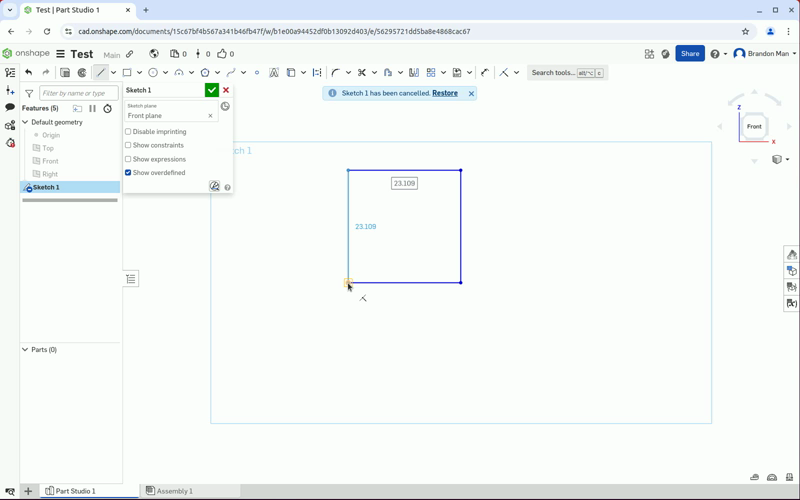
mouse_move(370, 204)
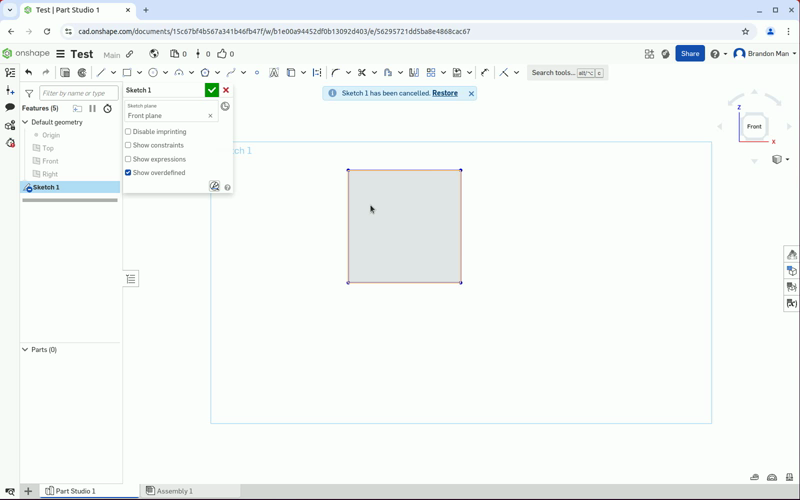
click(370, 204)
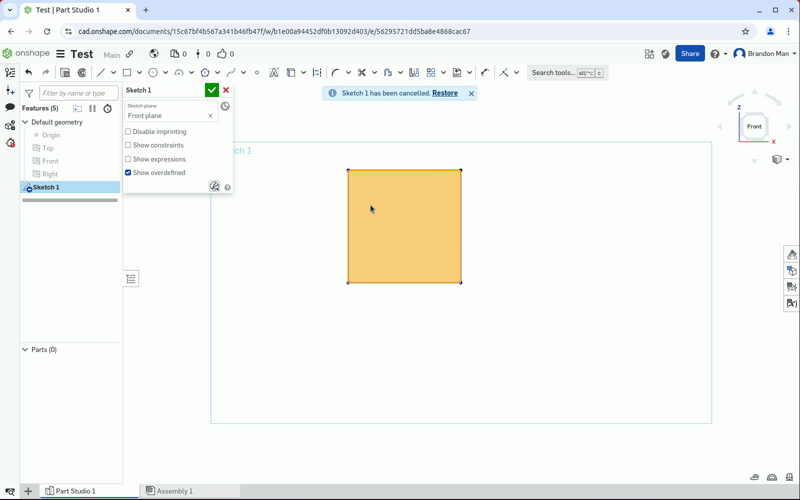
mouse_move(73, 352)
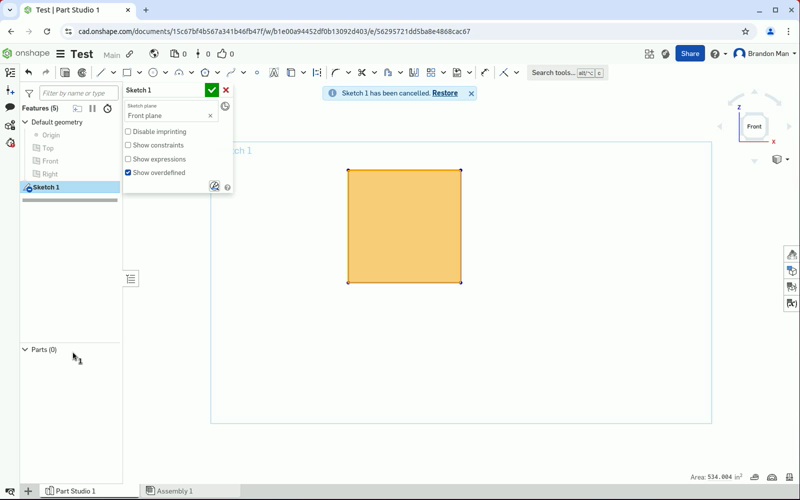
key(shift+y)
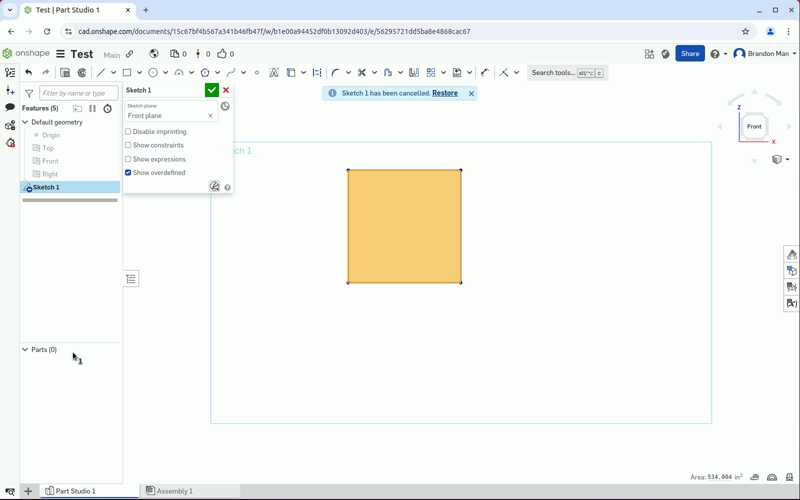
key(shift+e)
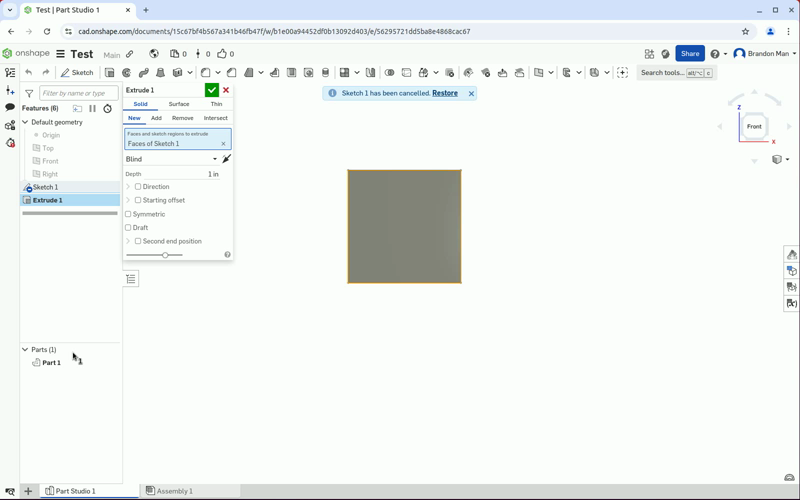
mouse_move(143, 106)
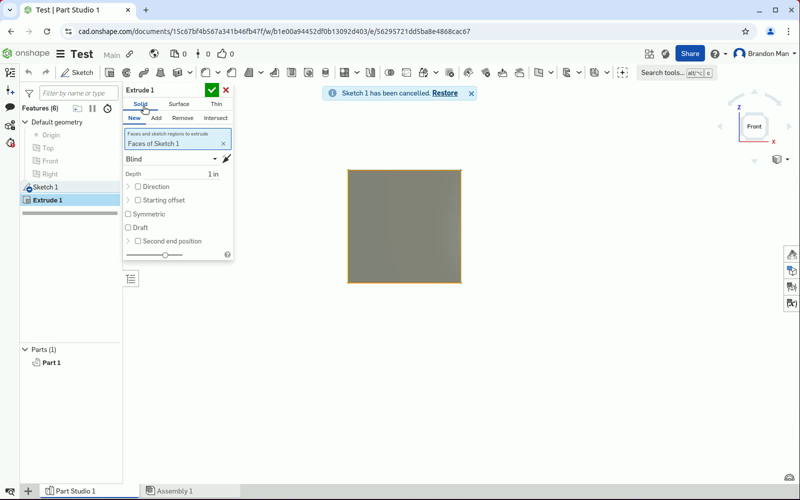
click(143, 106)
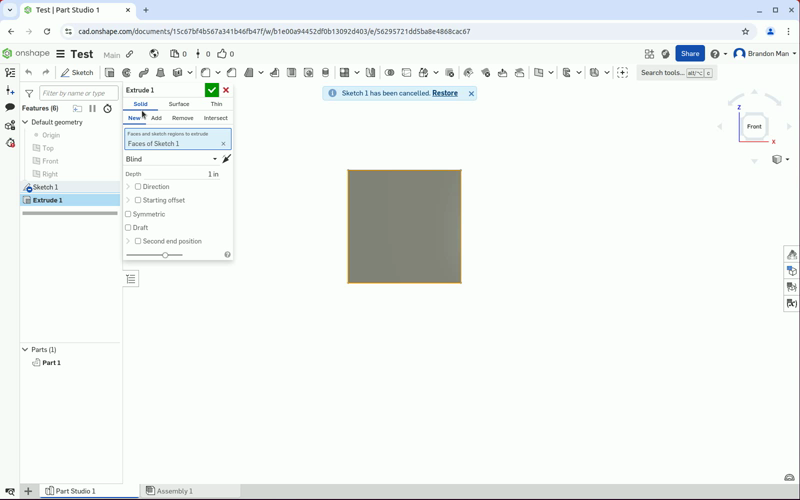
mouse_move(137, 120)
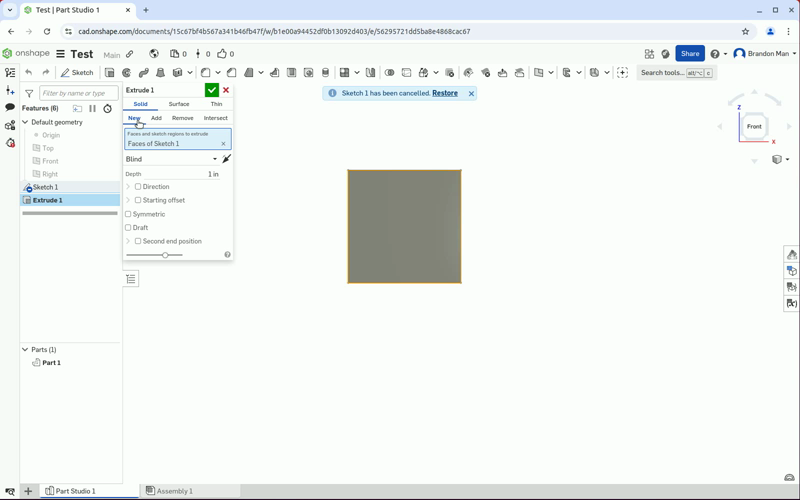
click(137, 120)
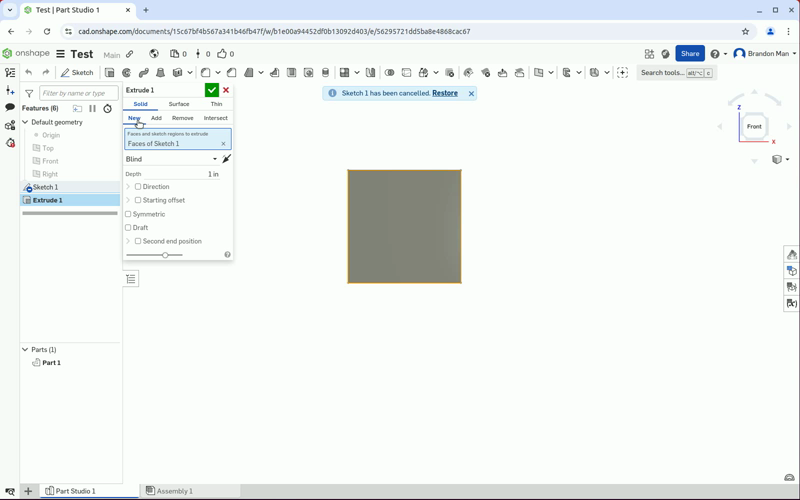
key(tab, 4)
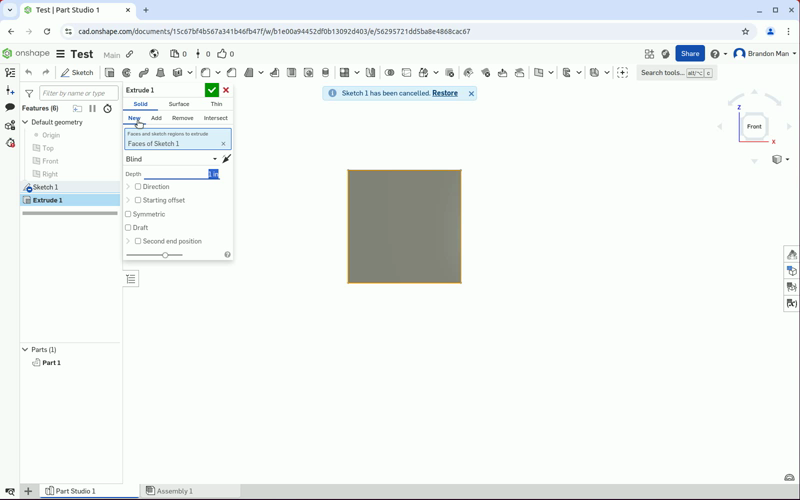
text(23.108)
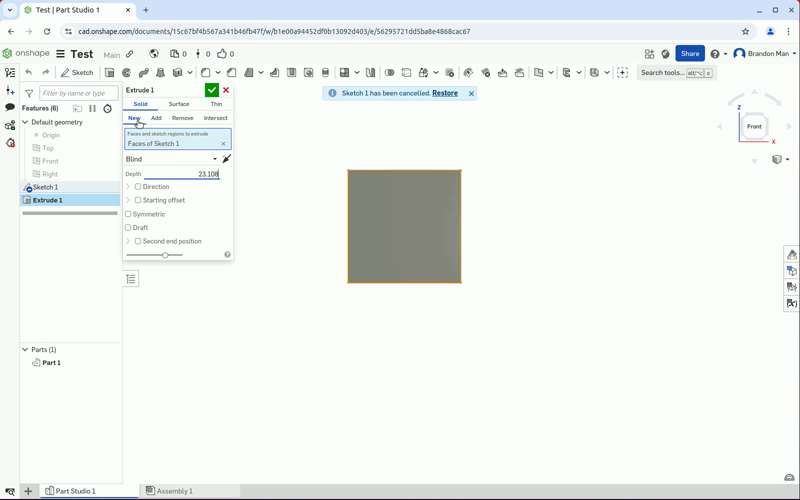
key(enter)
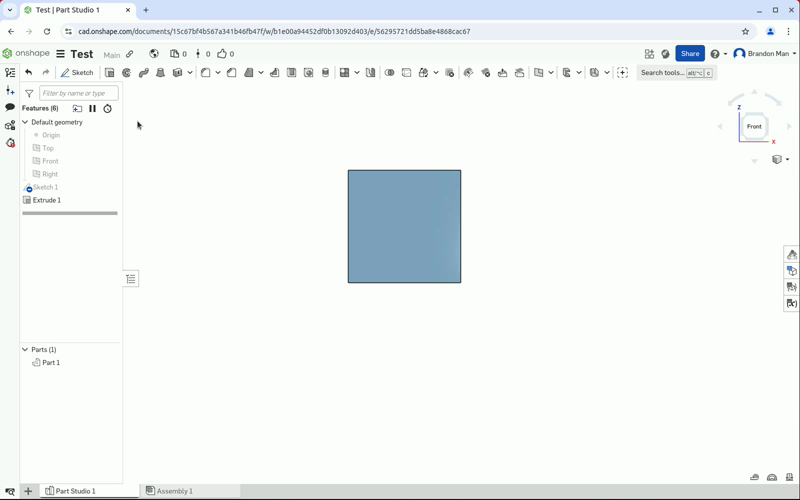
key(shift+h)
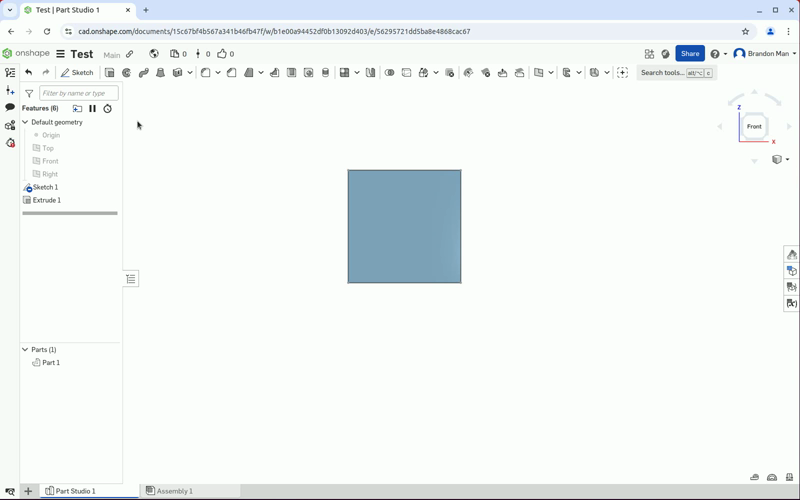
key(shift+h)
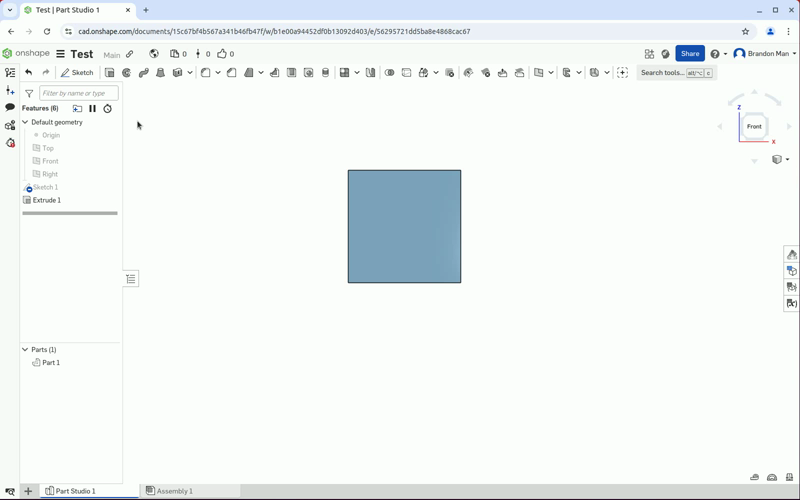
mouse_move(73, 189)
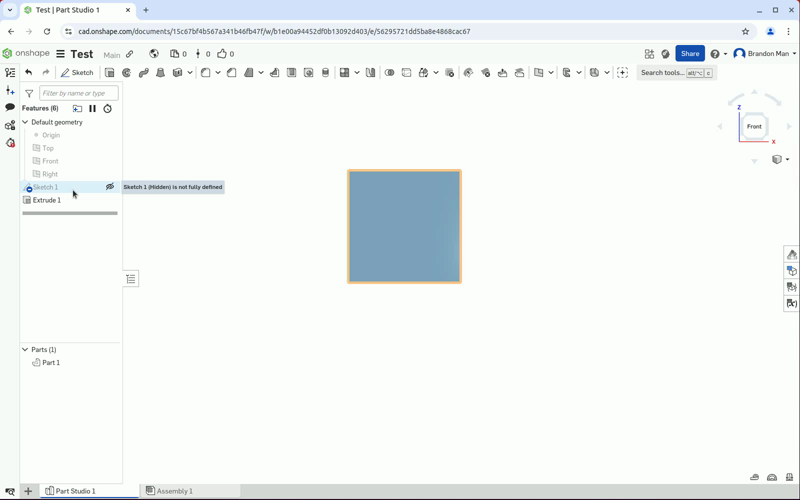
click(73, 189)
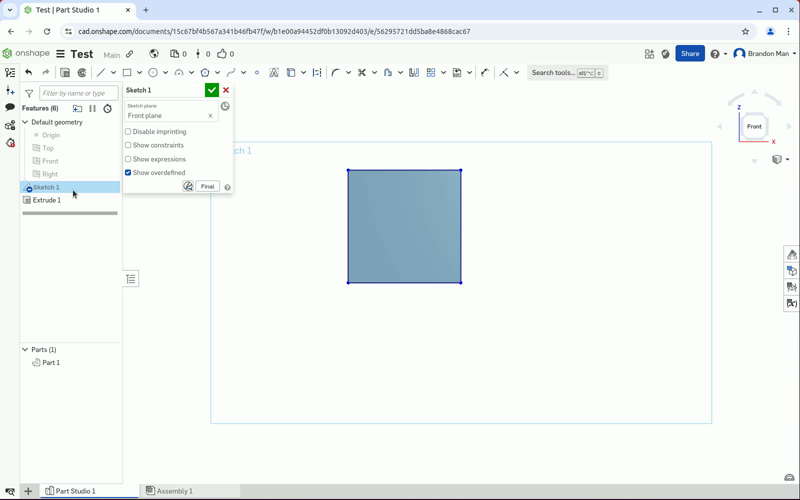
mouse_move(229, 92)
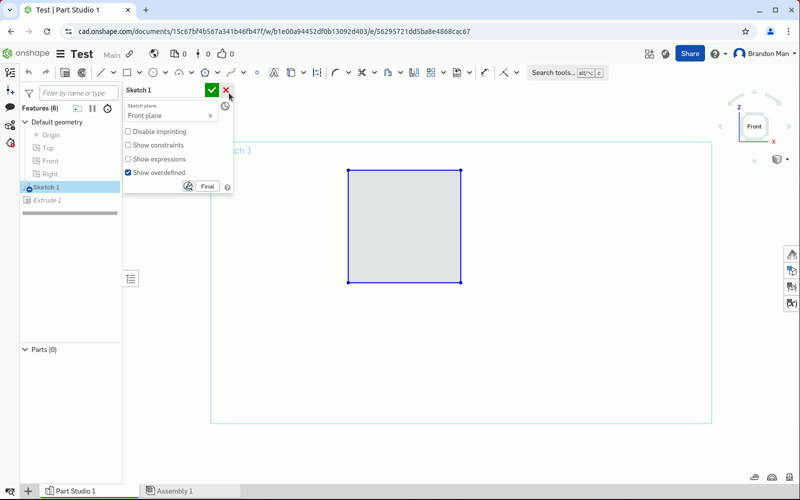
click(229, 92)
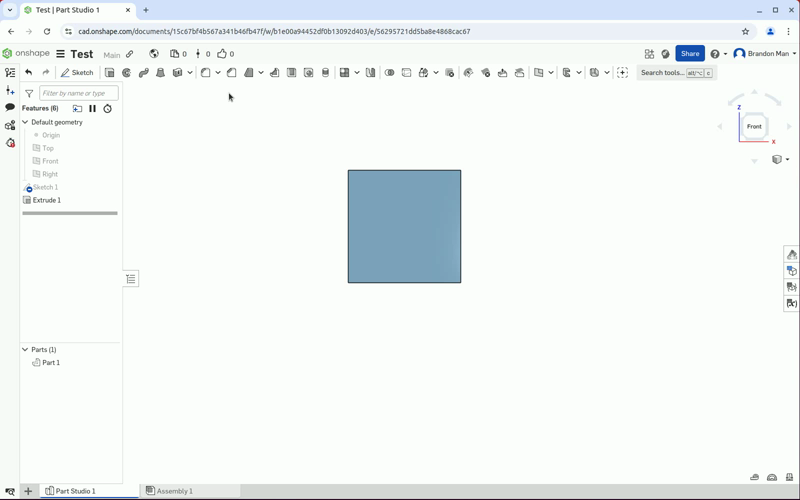
mouse_move(541, 75)
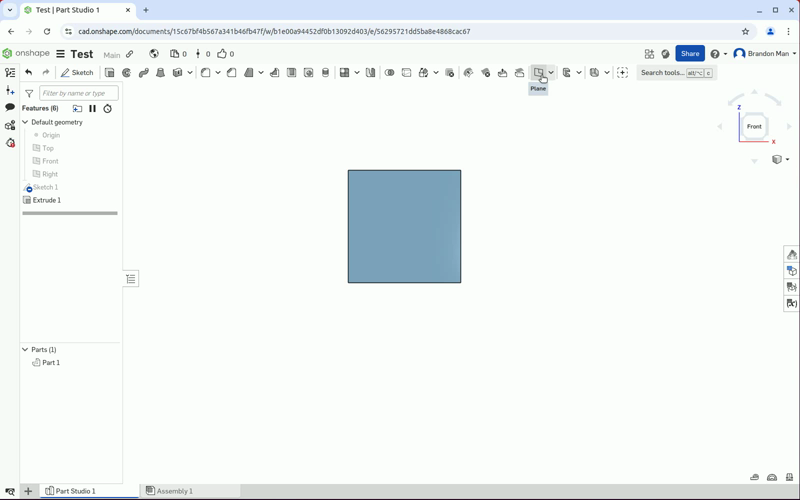
click(541, 75)
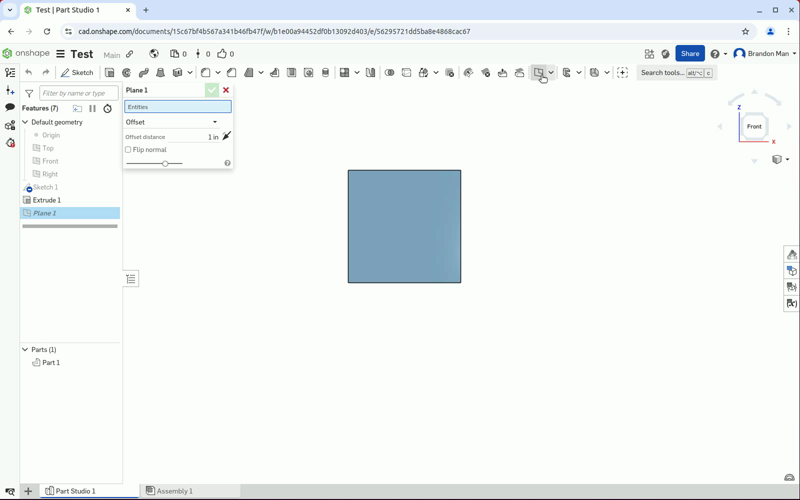
mouse_move(73, 163)
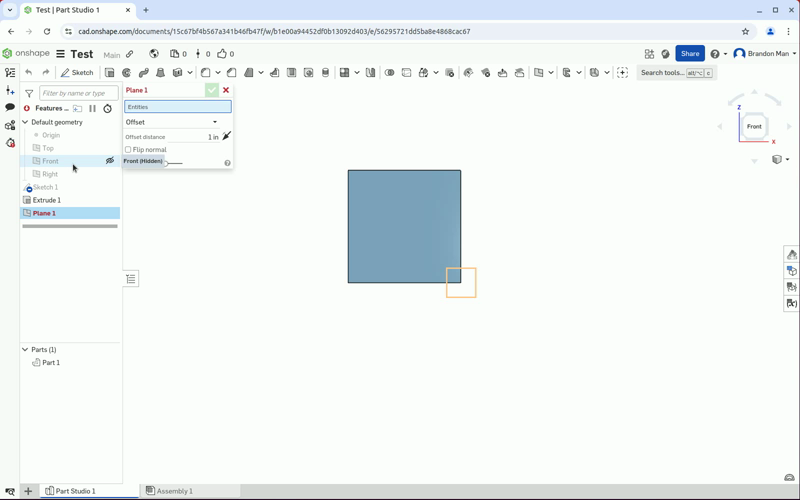
click(73, 163)
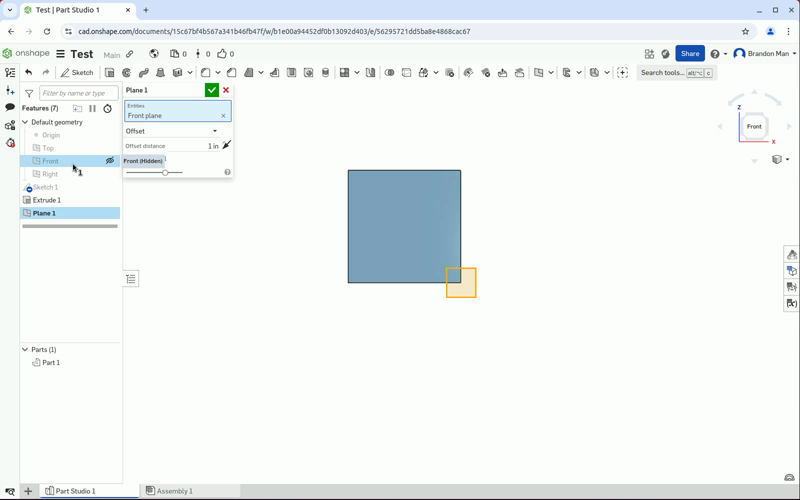
key(tab, 2)
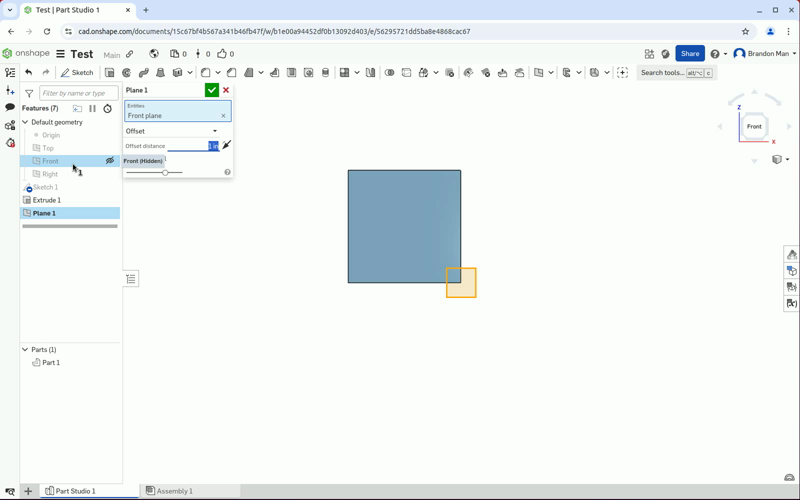
text(23.108)
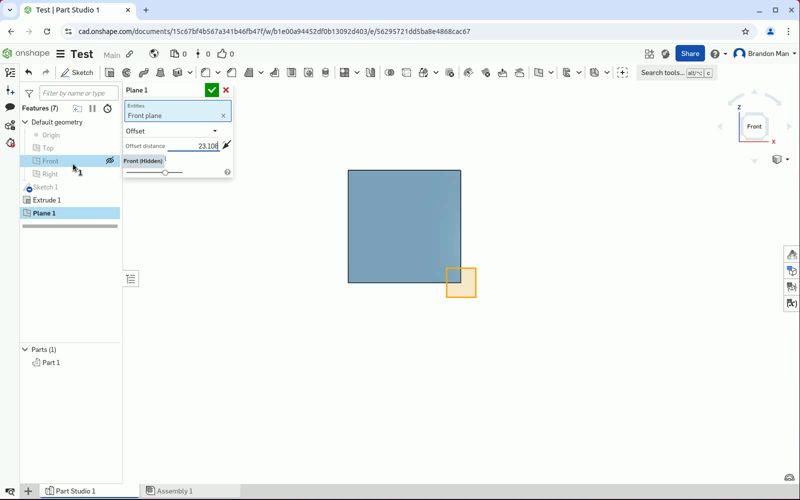
key(enter, 2)
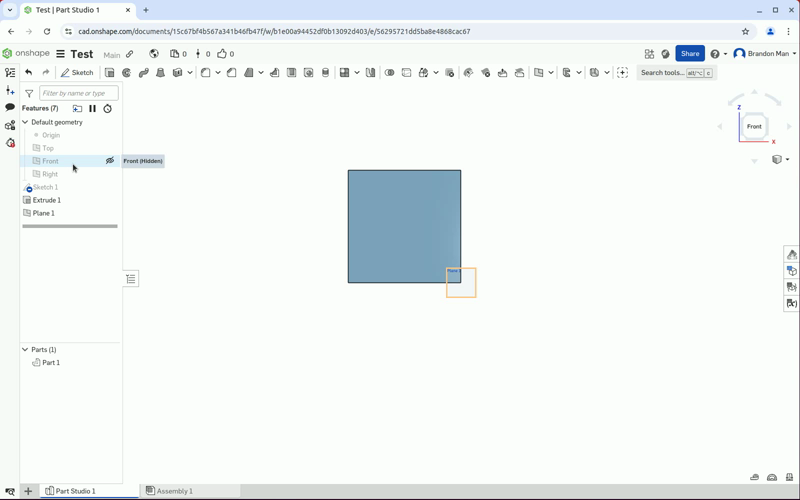
key(shift+s)
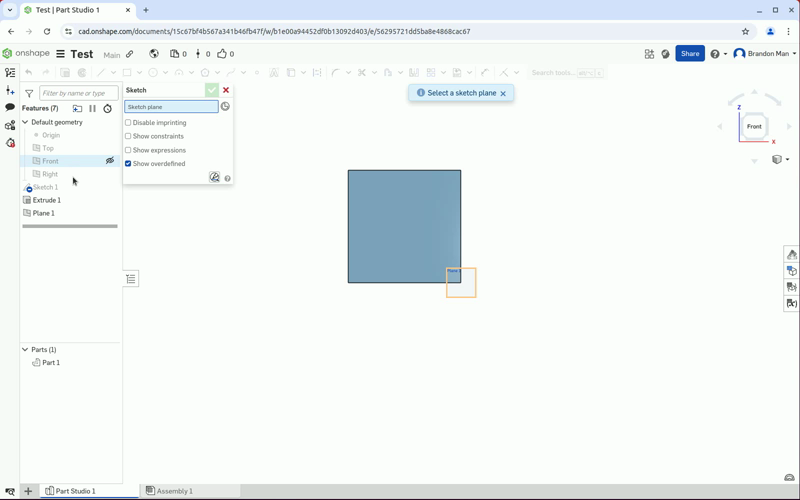
mouse_move(73, 215)
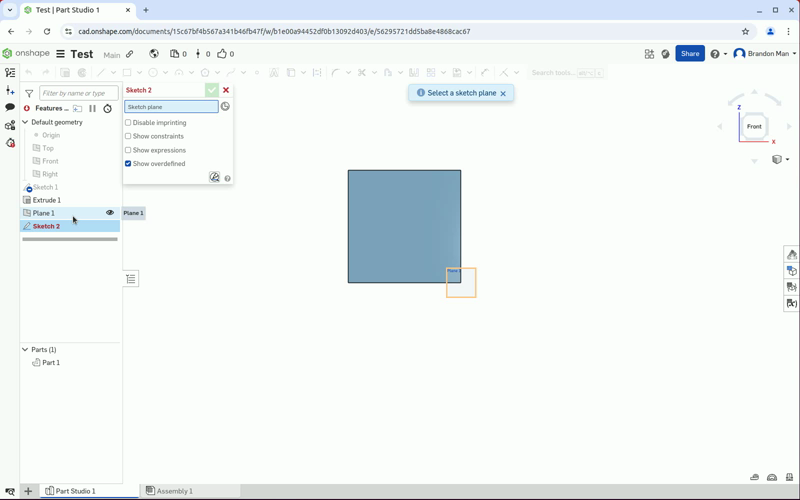
click(73, 215)
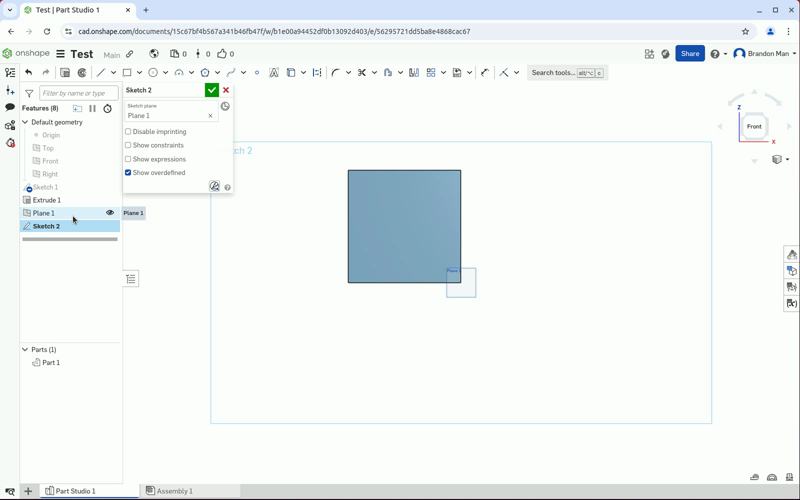
mouse_move(73, 352)
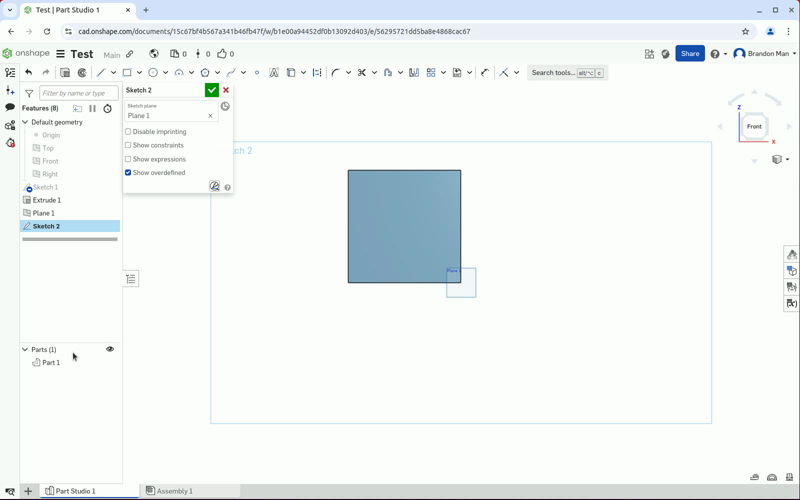
key(y)
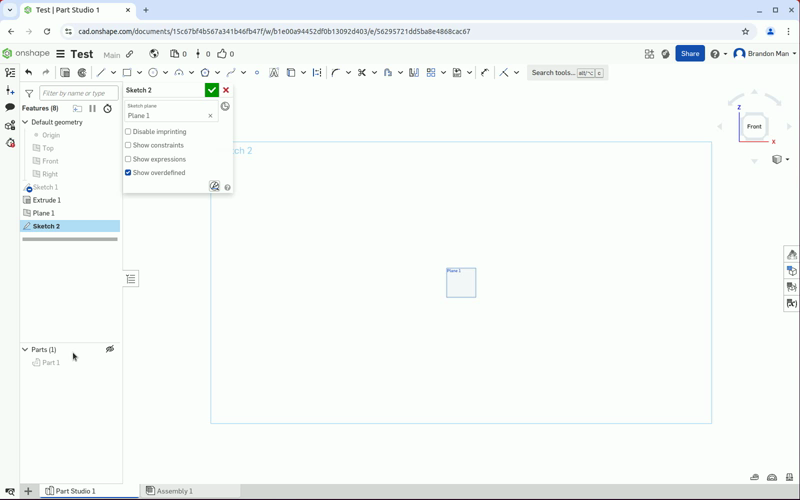
key(l)
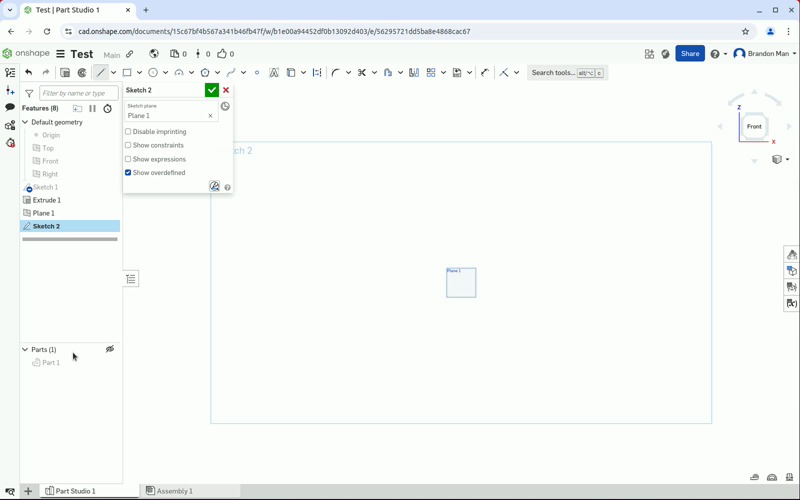
key_down(shift)
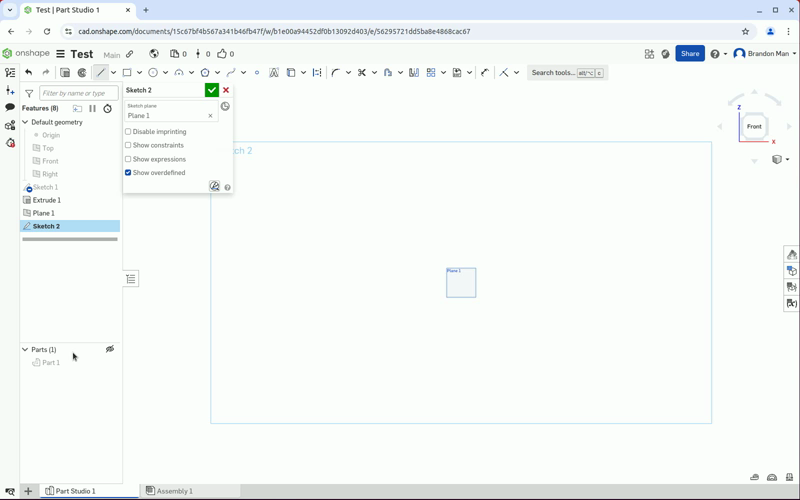
mouse_move(351, 278)
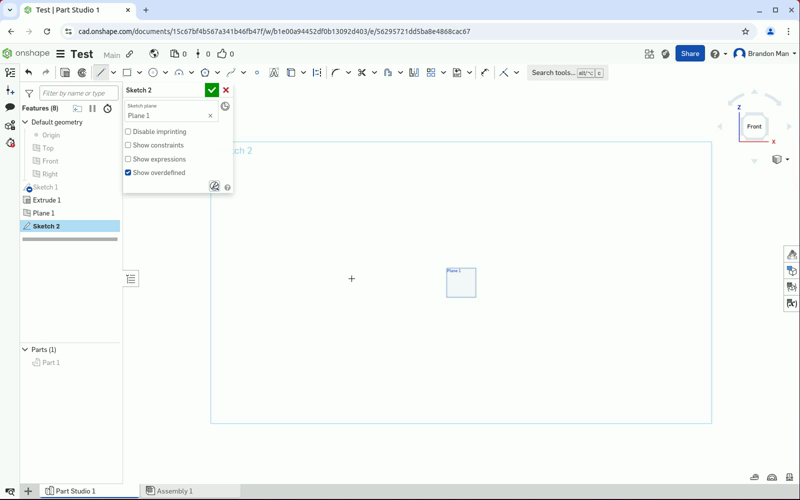
click(351, 278)
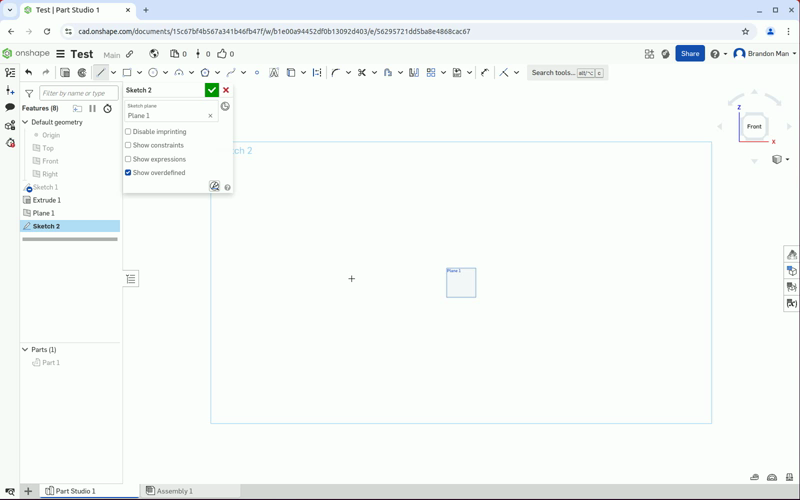
key_up(shift)
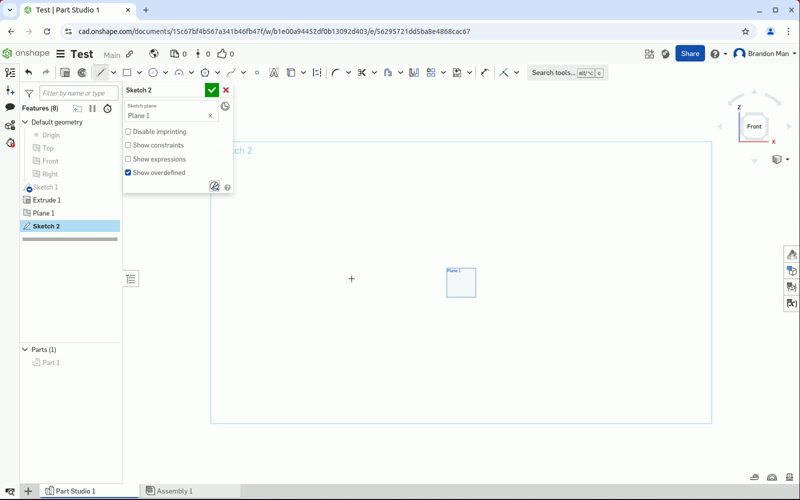
key_down(shift)
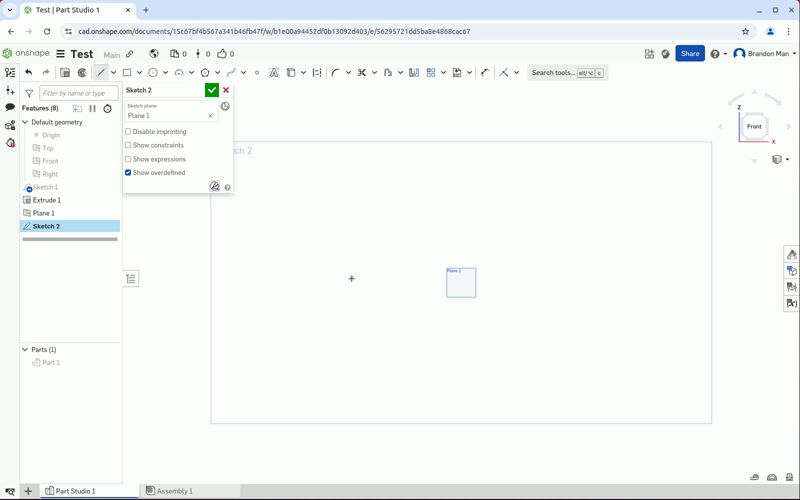
mouse_move(456, 278)
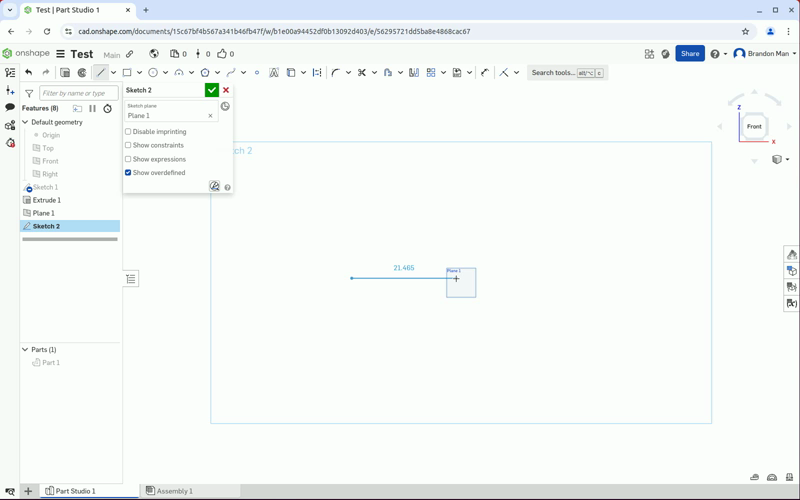
click(456, 278)
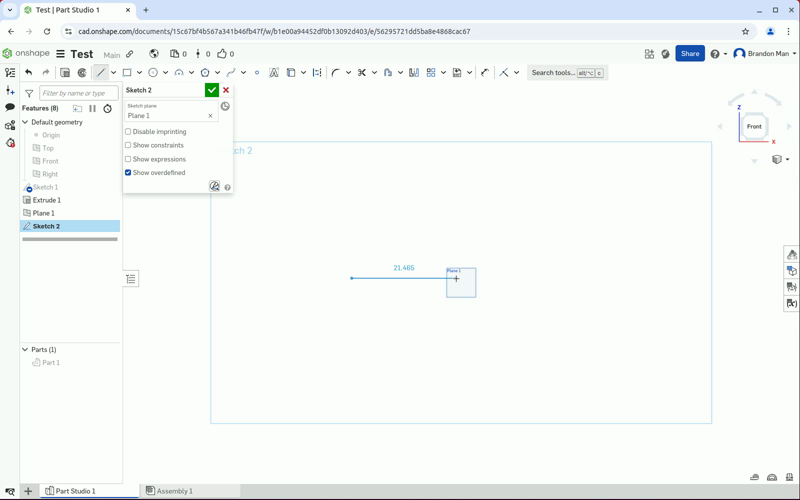
key_up(shift)
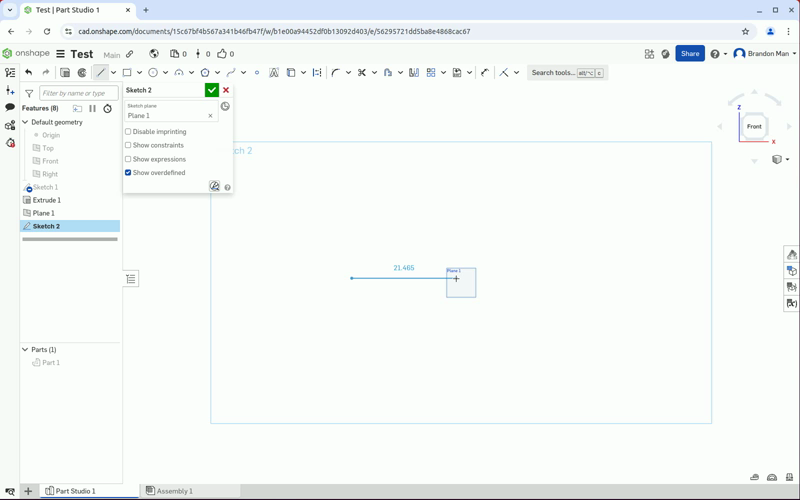
key_down(shift)
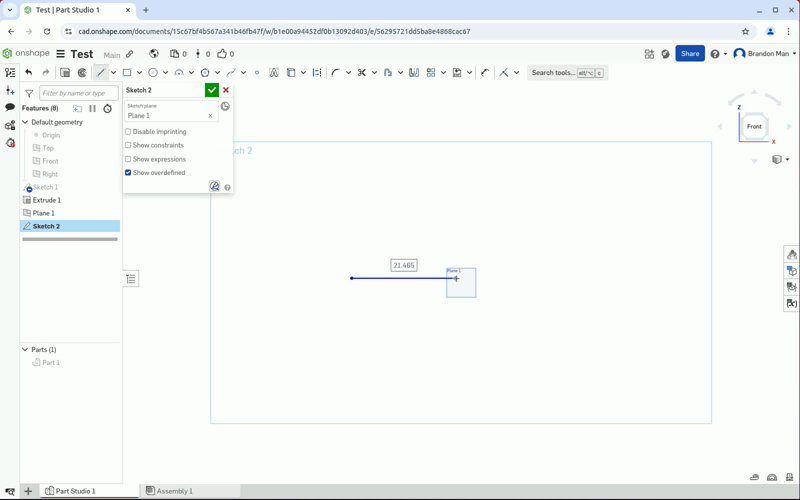
mouse_move(456, 174)
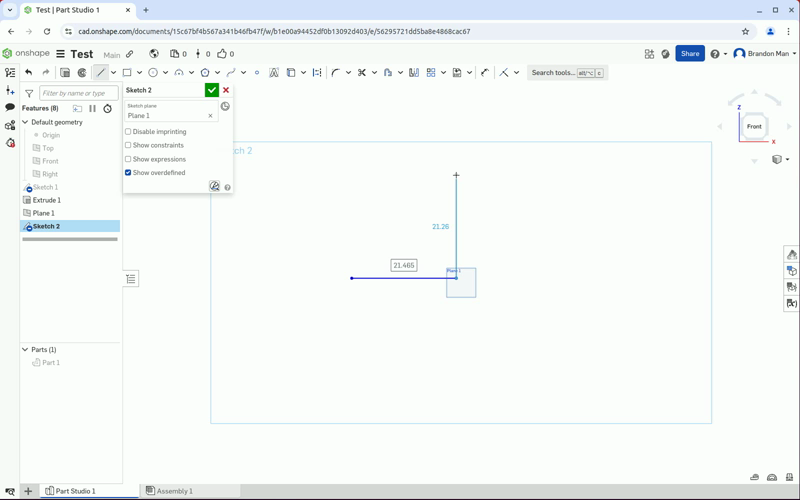
click(456, 174)
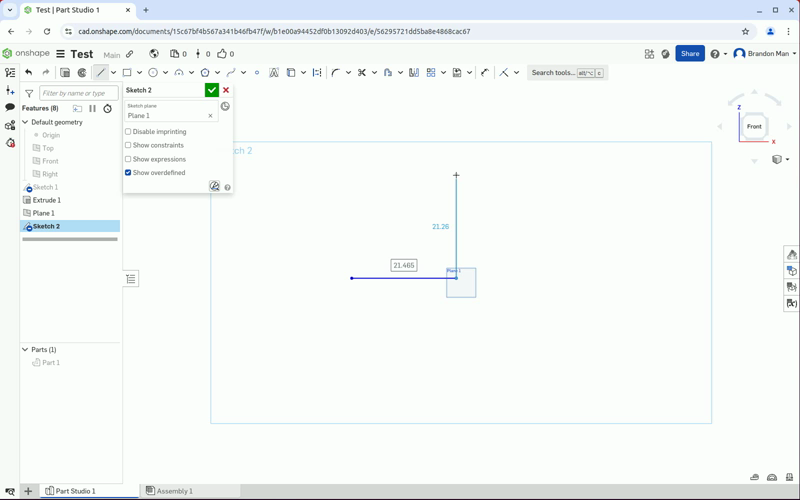
key_up(shift)
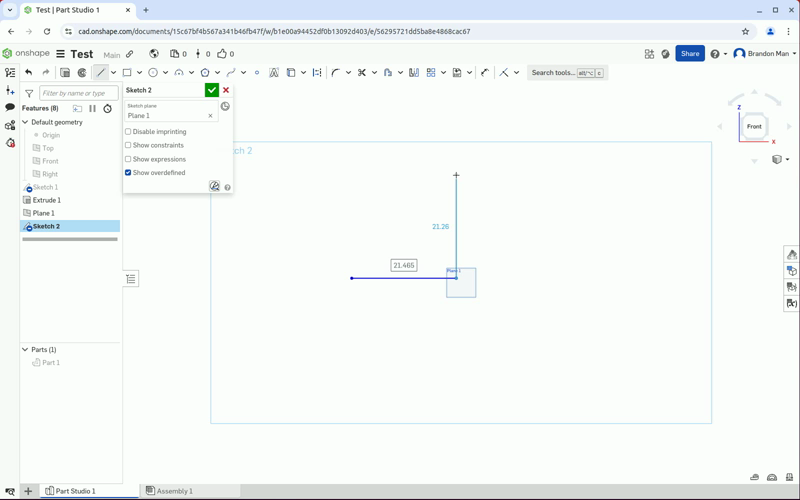
key_down(shift)
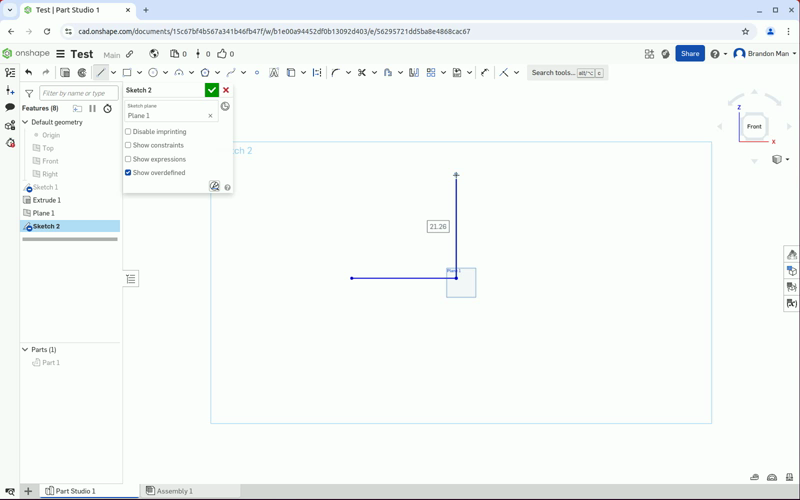
mouse_move(351, 174)
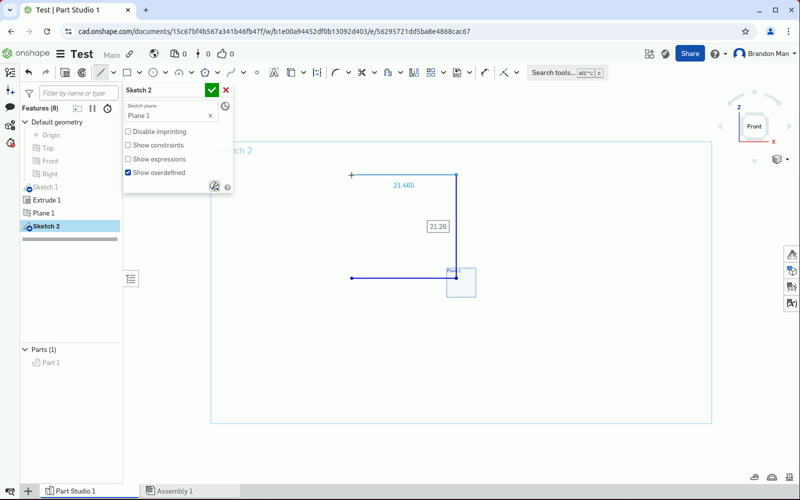
click(351, 174)
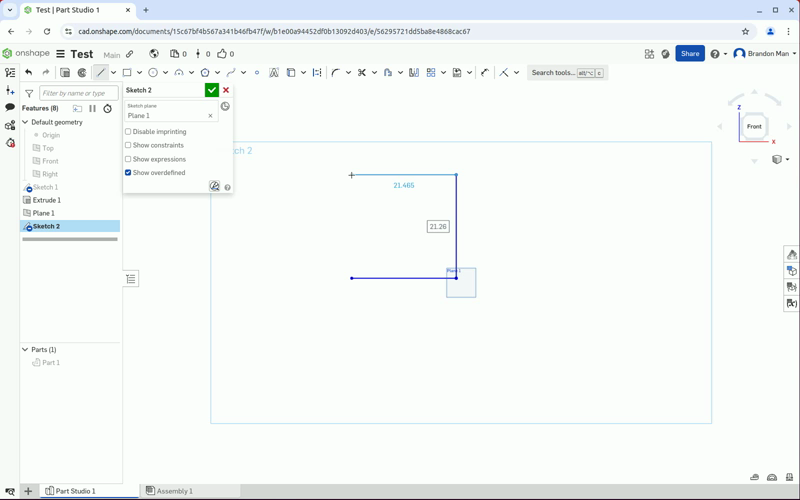
key_up(shift)
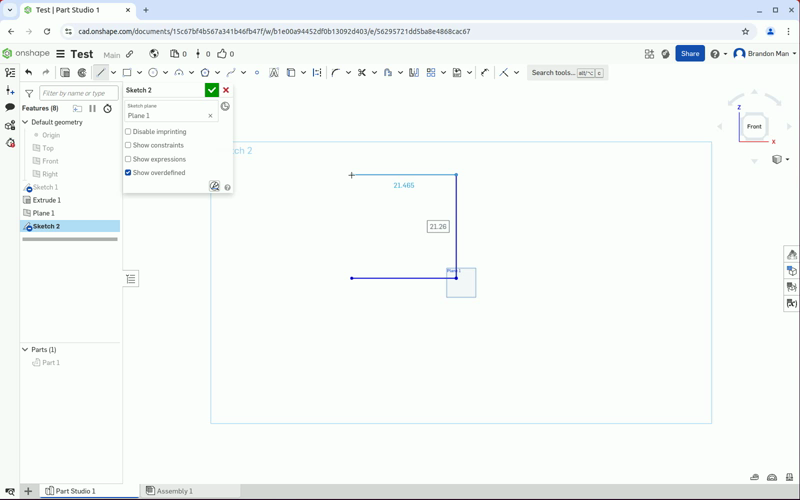
key_down(shift)
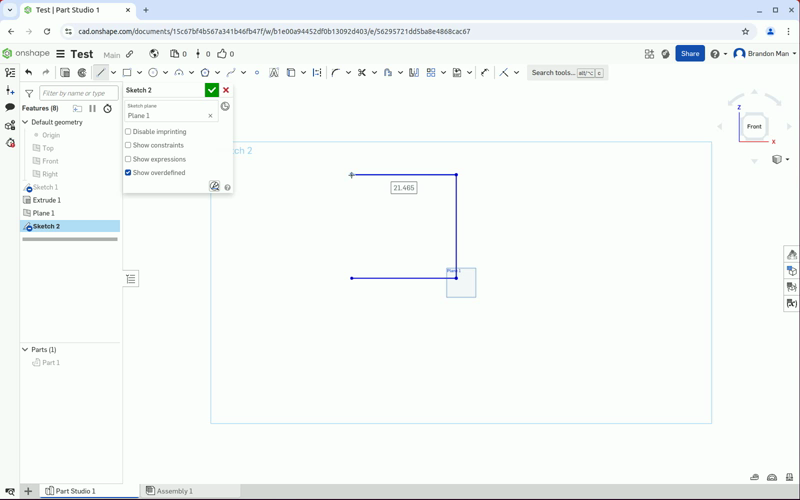
mouse_move(351, 278)
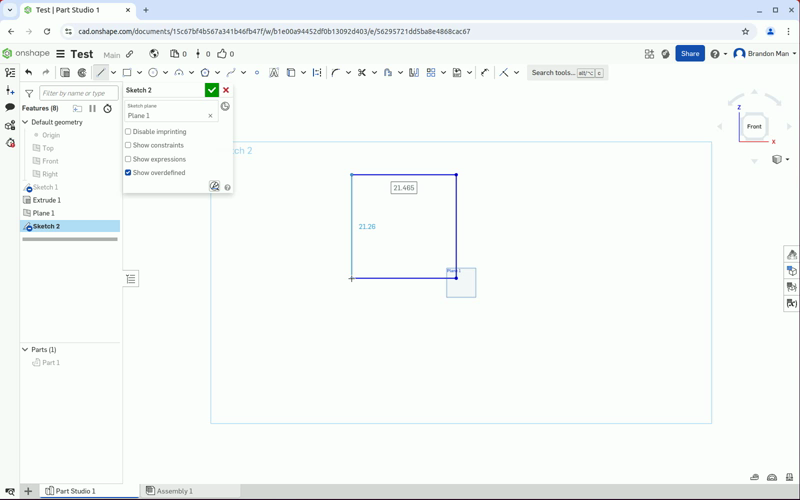
key_up(shift)
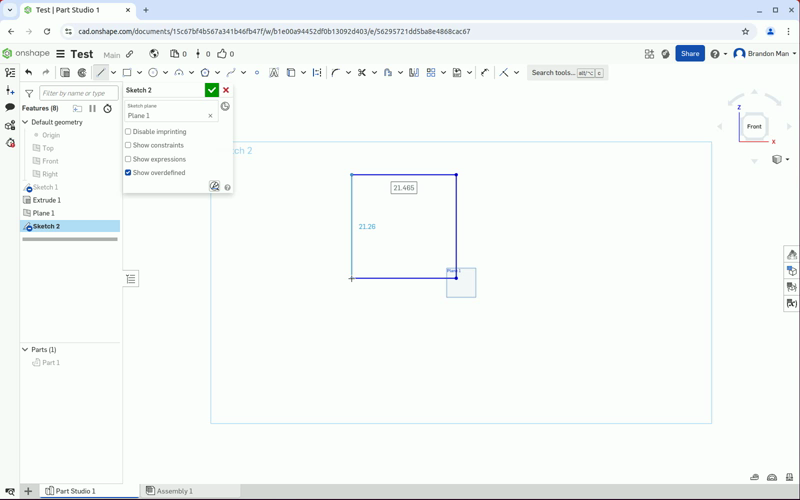
click(351, 278)
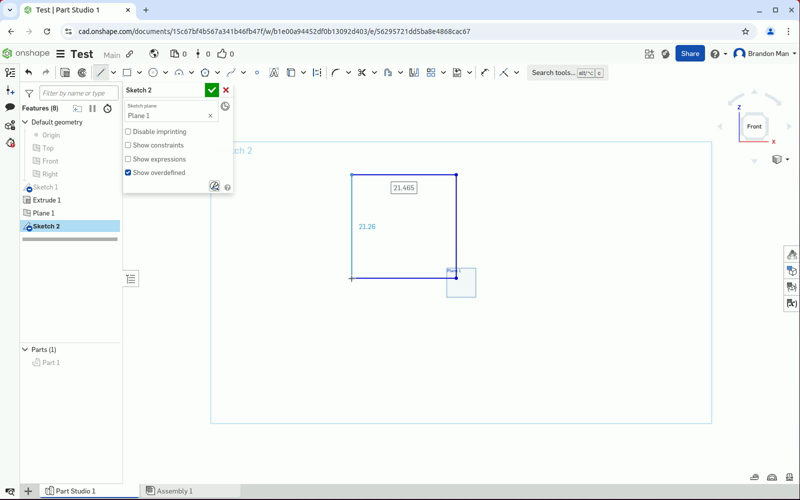
key(esc)
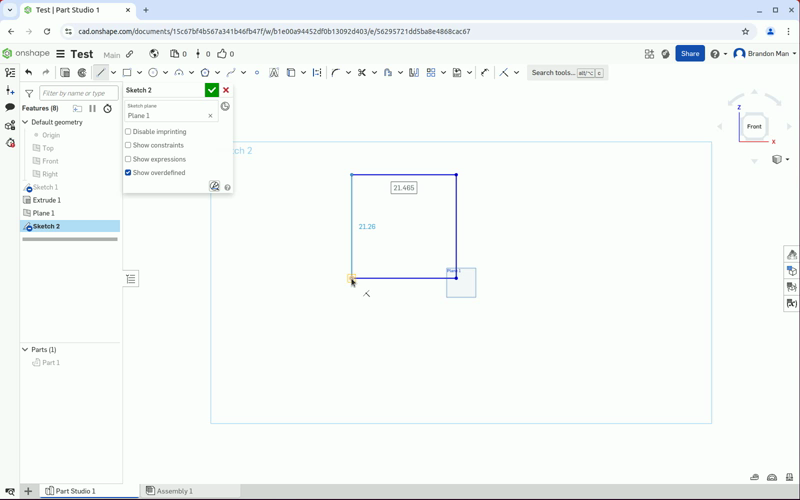
mouse_move(441, 227)
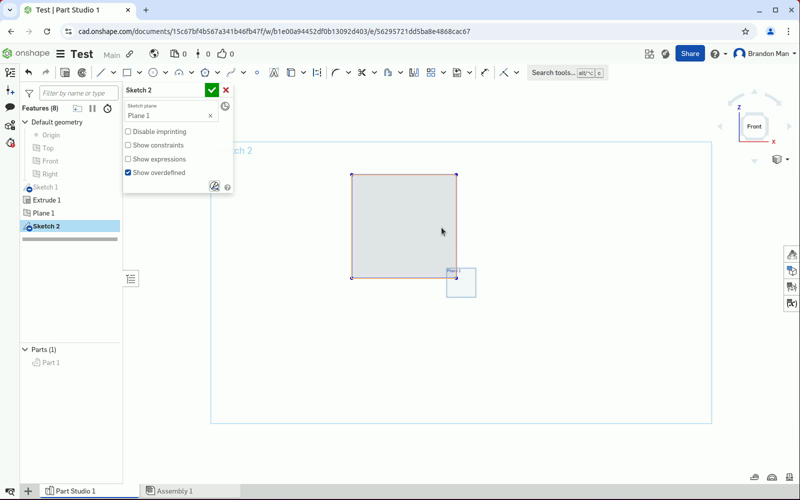
click(441, 227)
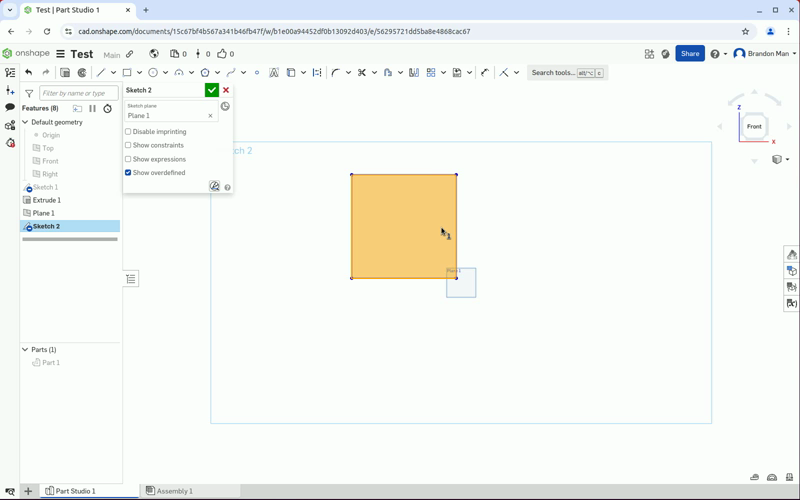
mouse_move(73, 352)
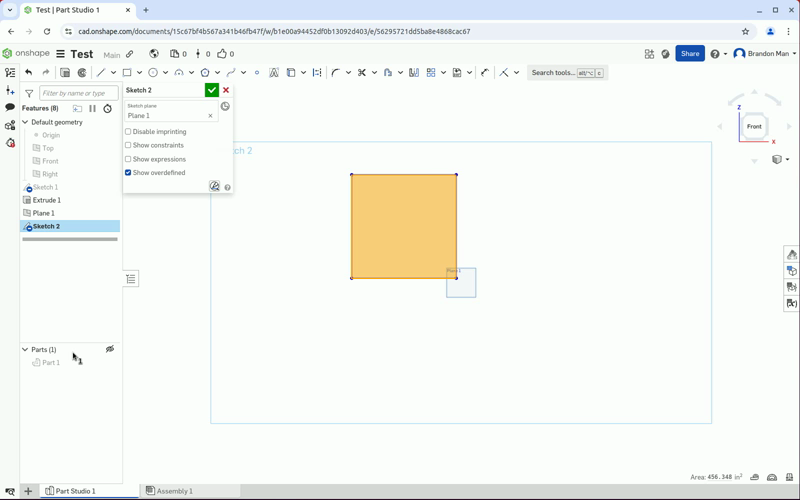
key(shift+y)
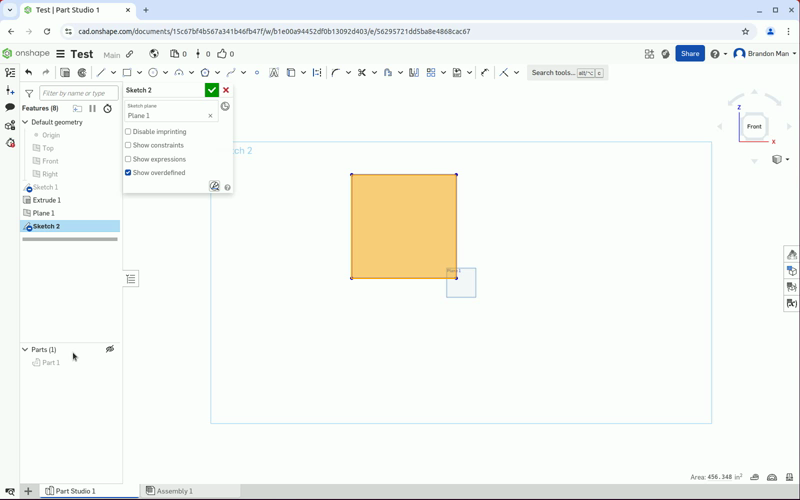
key(shift+e)
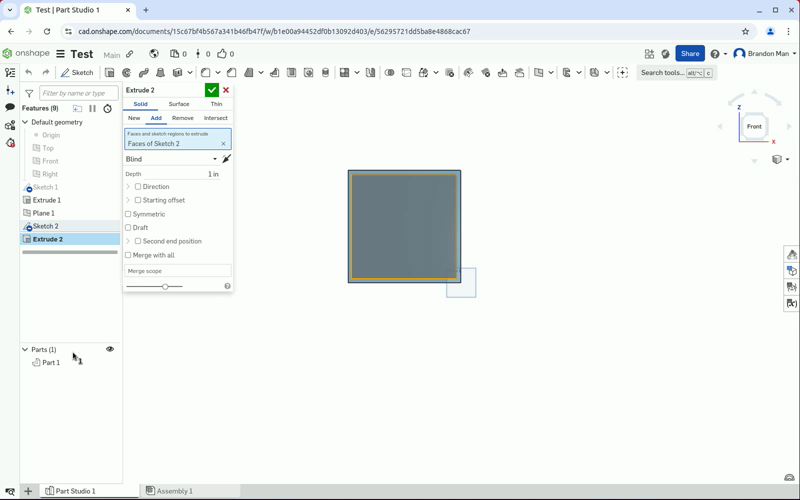
mouse_move(143, 106)
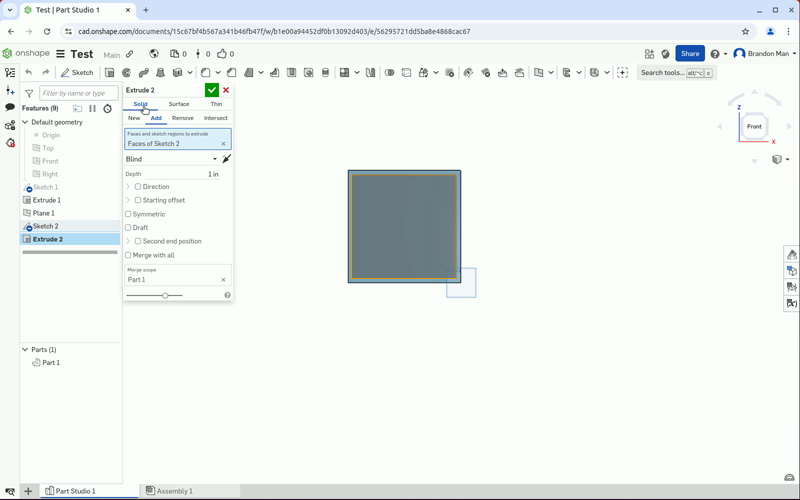
click(143, 106)
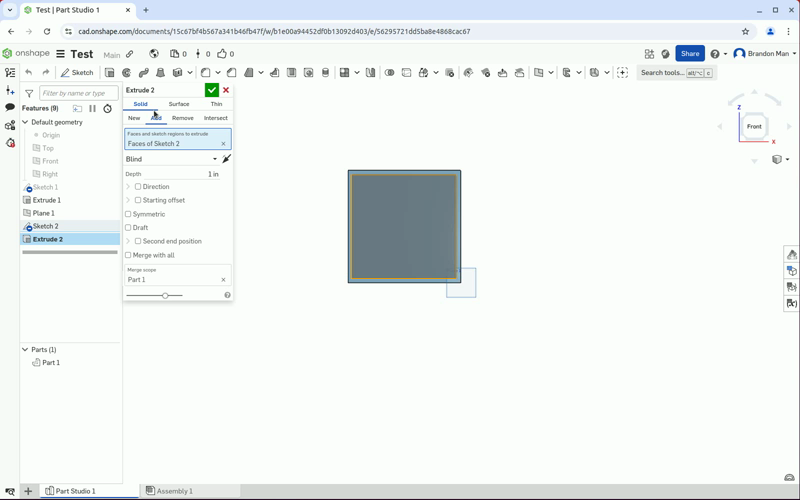
mouse_move(186, 120)
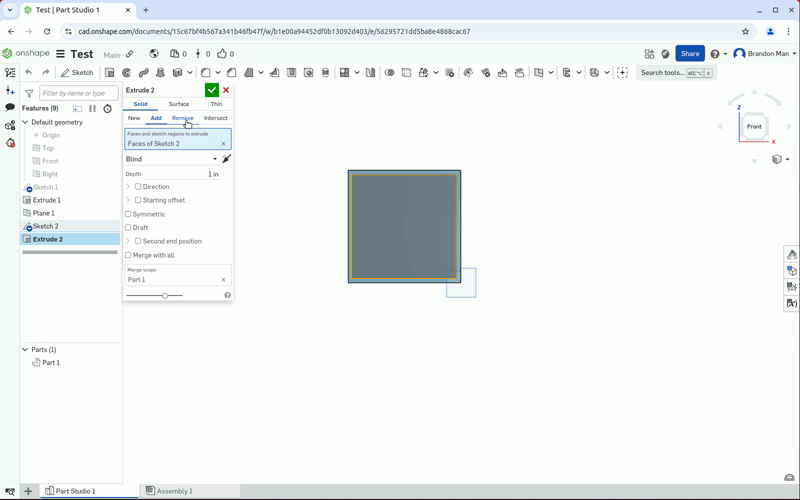
click(186, 120)
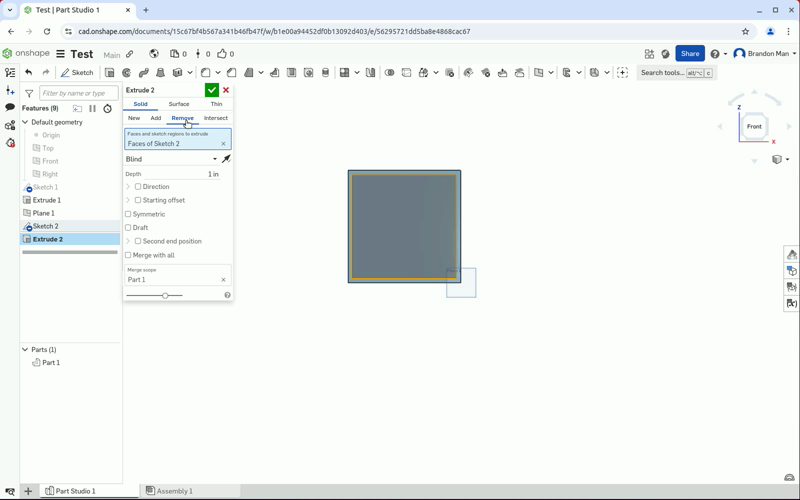
key(tab, 4)
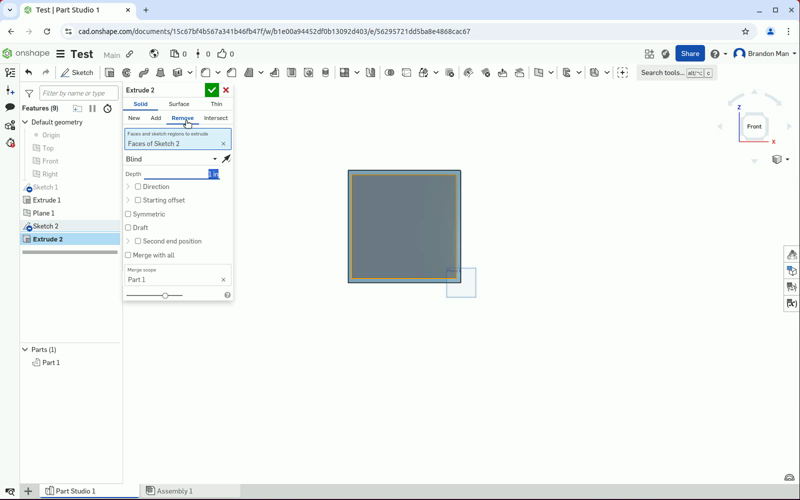
text(20.22)
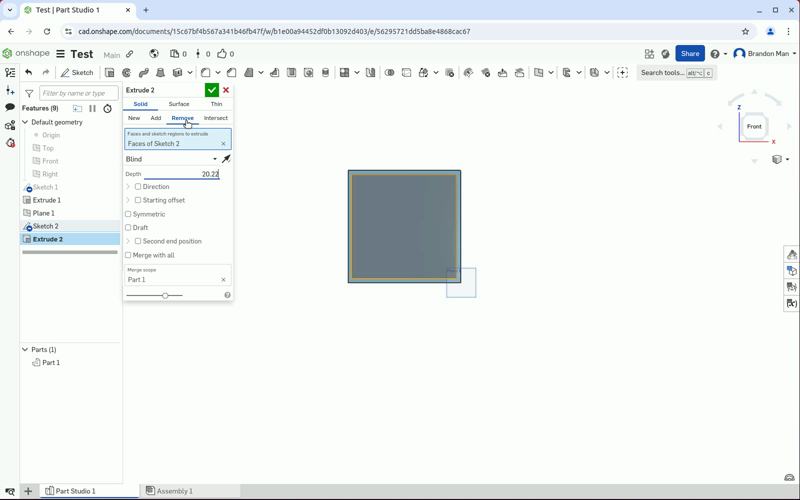
key(tab, 6)
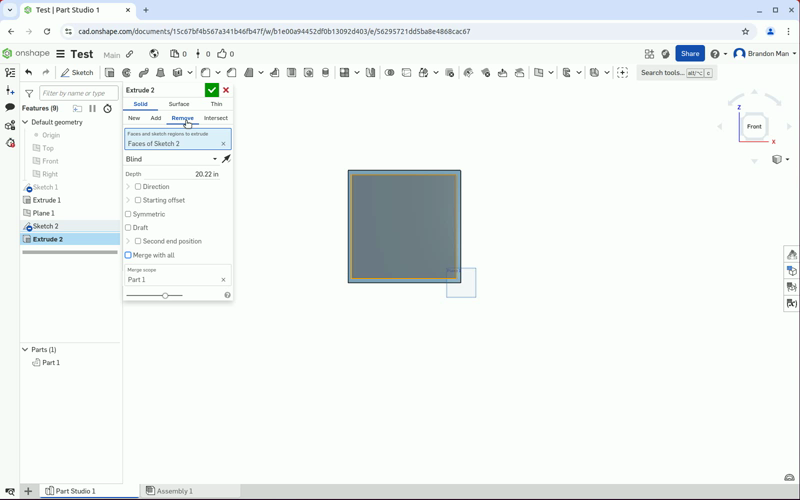
key(space)
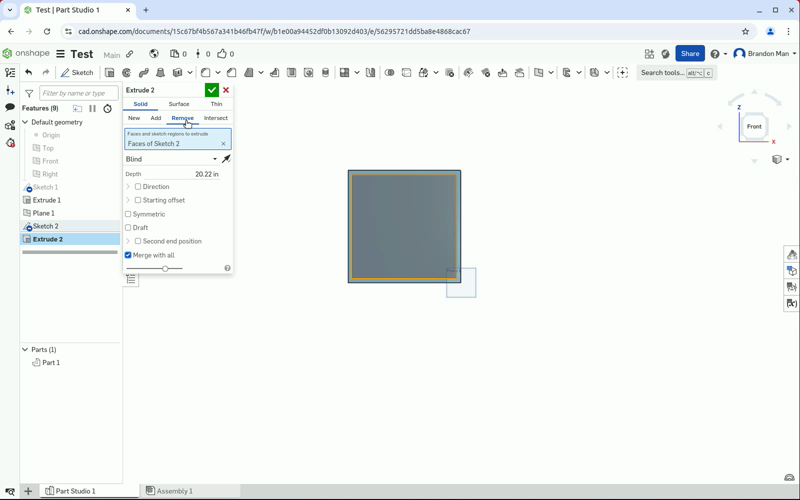
key(enter)
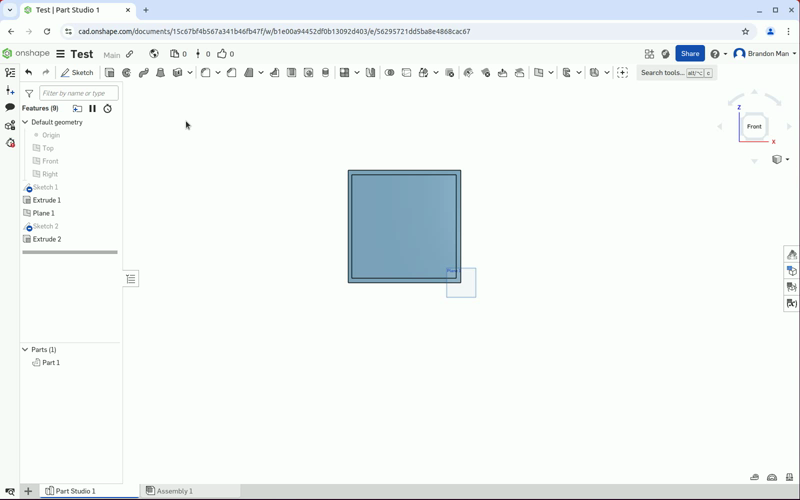
key(shift+h)
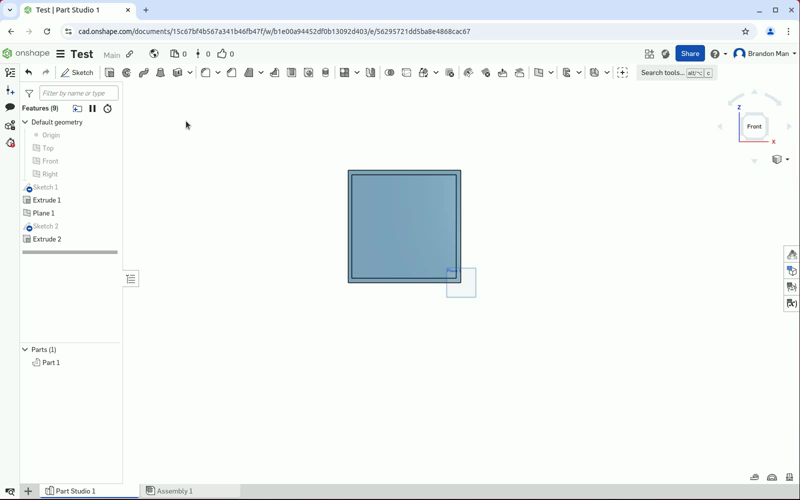
key(shift+h)
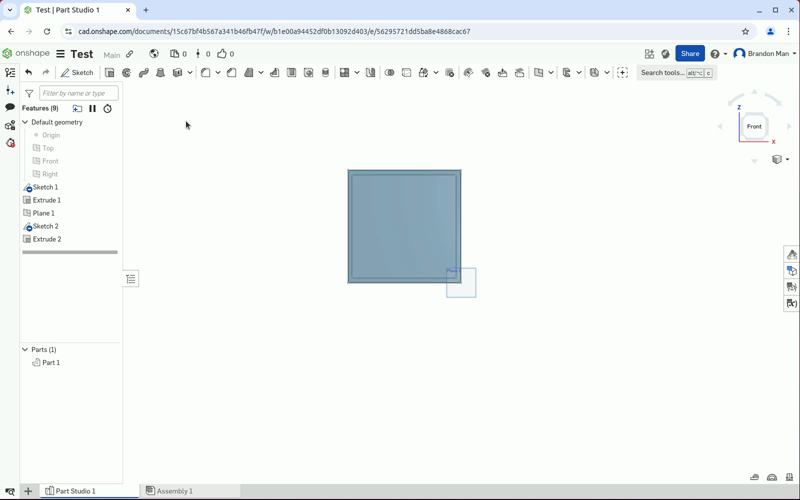
key(shift+7)
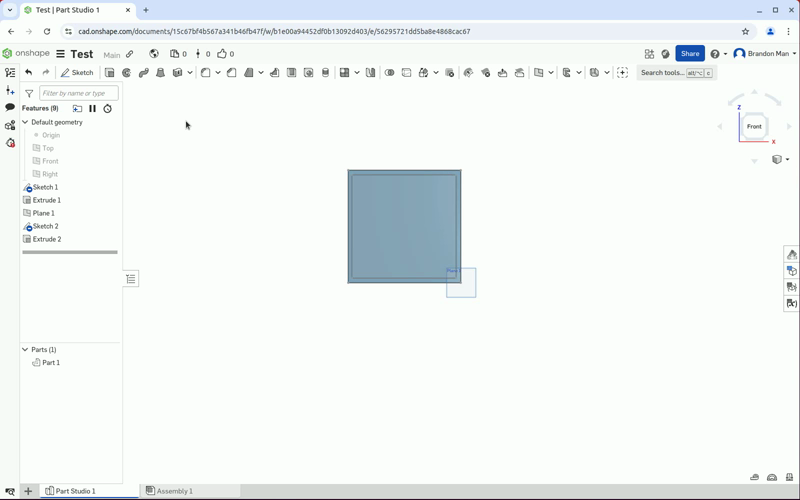
key(left, 2)
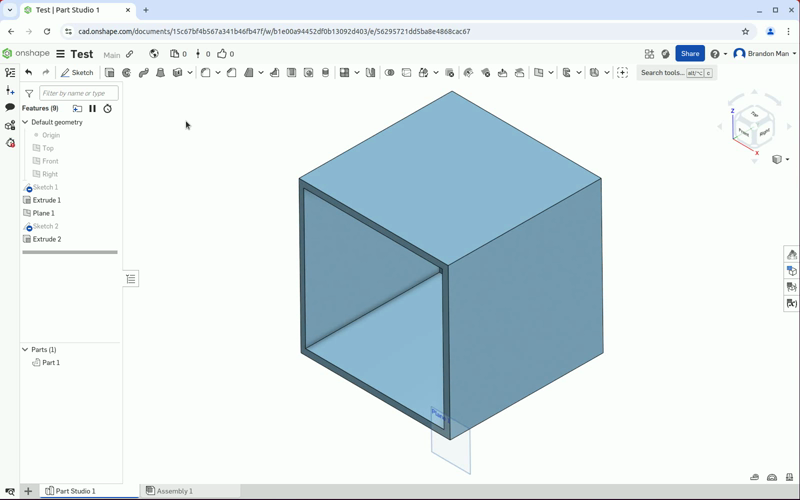
key(down, 2)
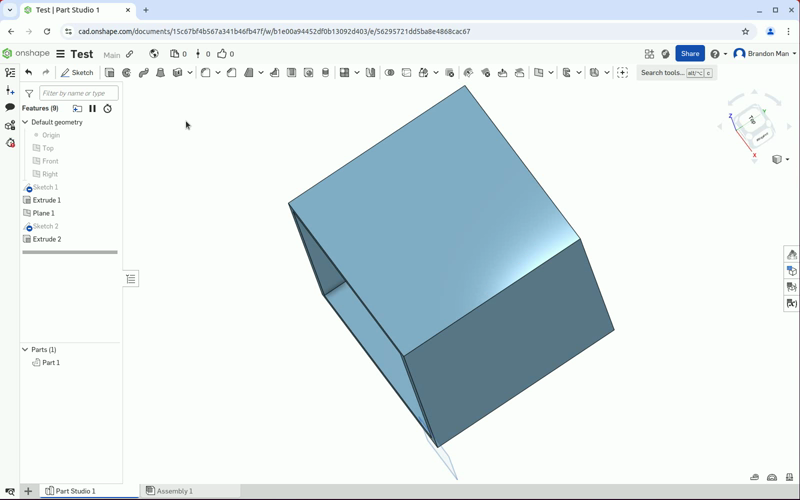
key(up, 2)
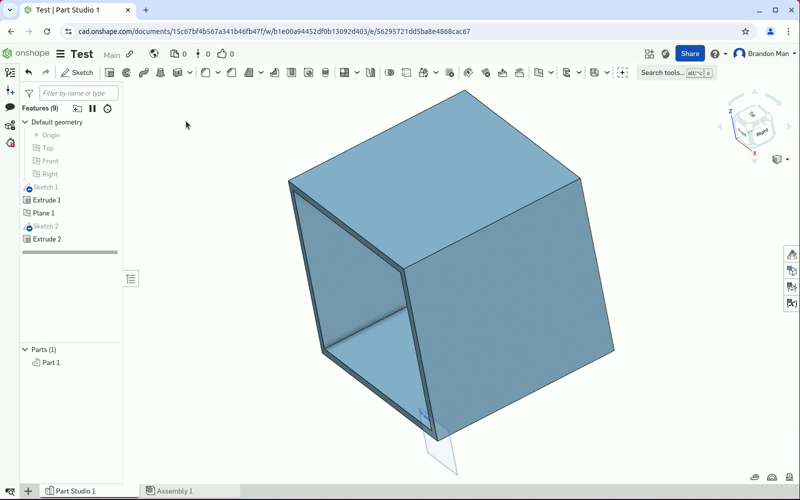
key(right, 2)
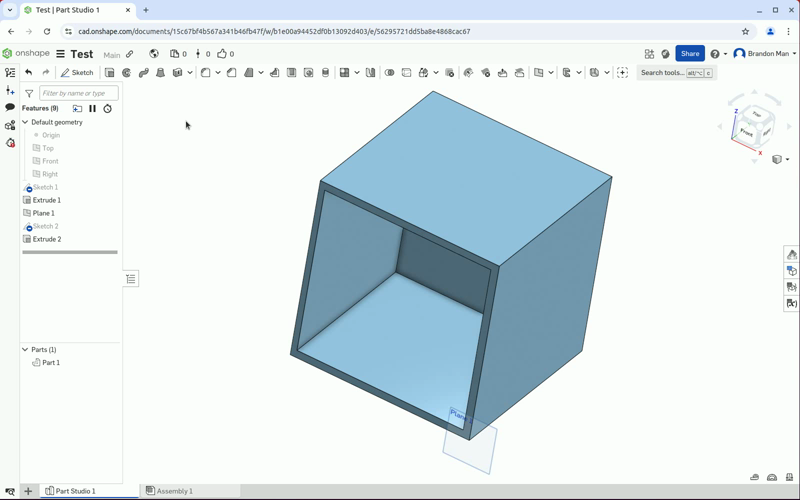
mouse_move(73, 189)
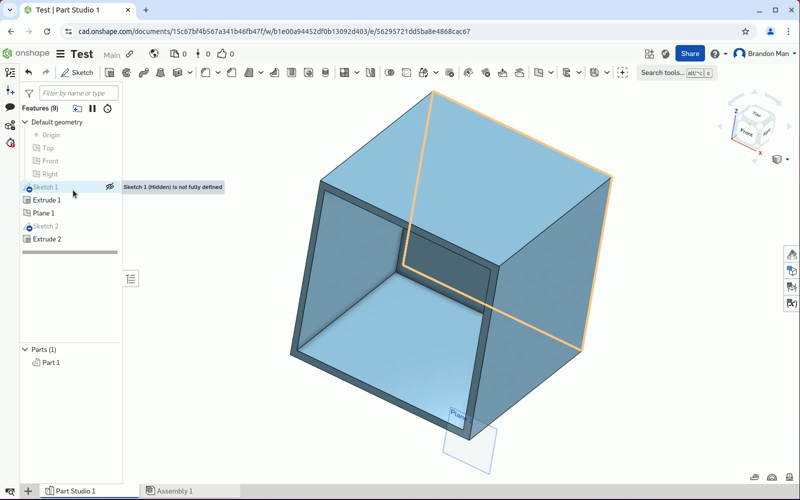
click(73, 189)